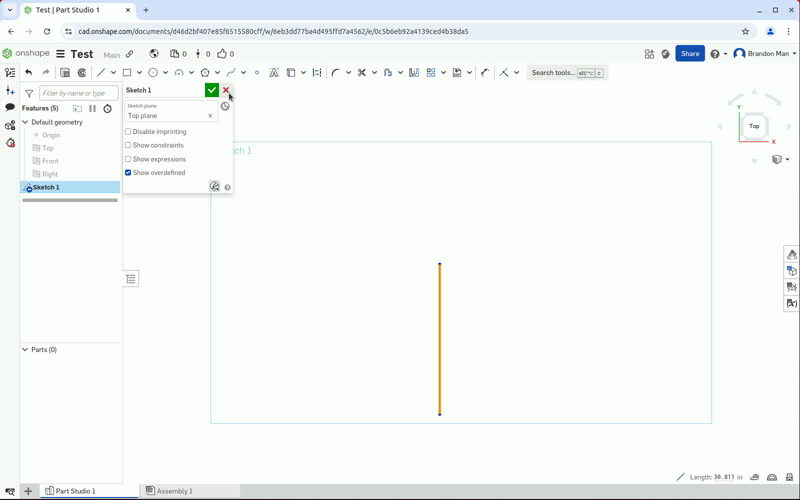
key(shift+h)
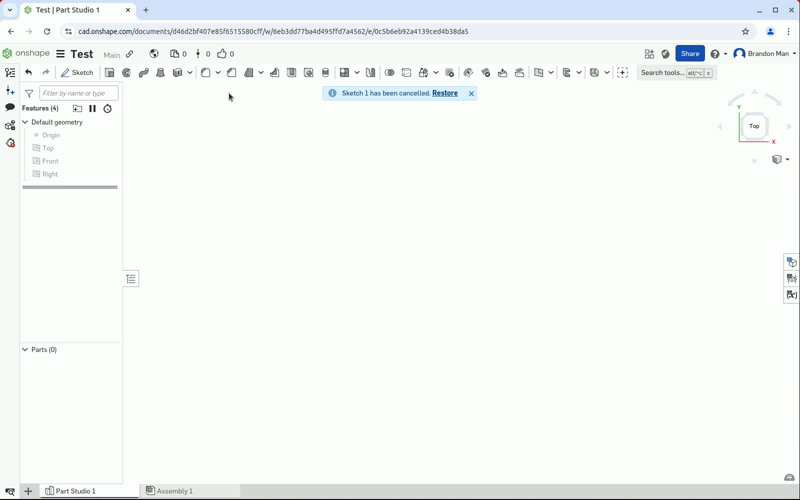
mouse_move(73, 352)
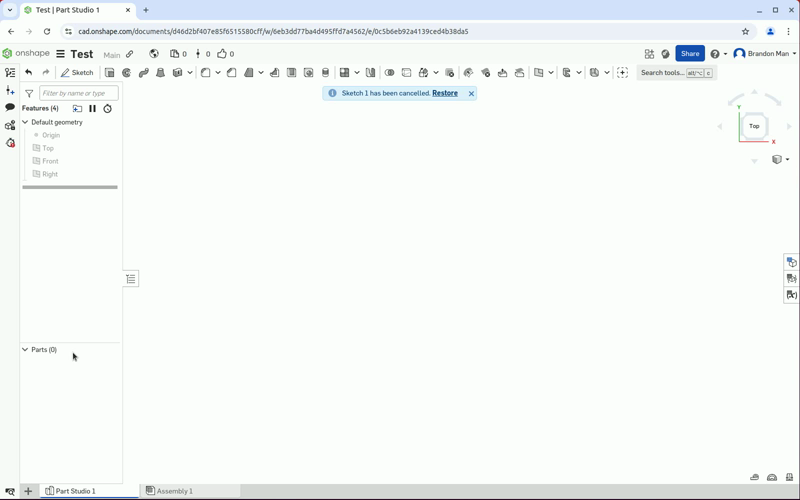
key(y)
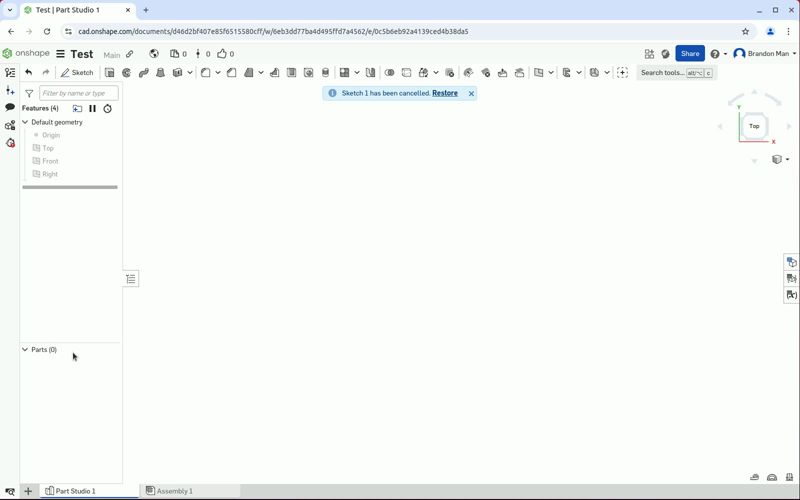
key(shift+p)
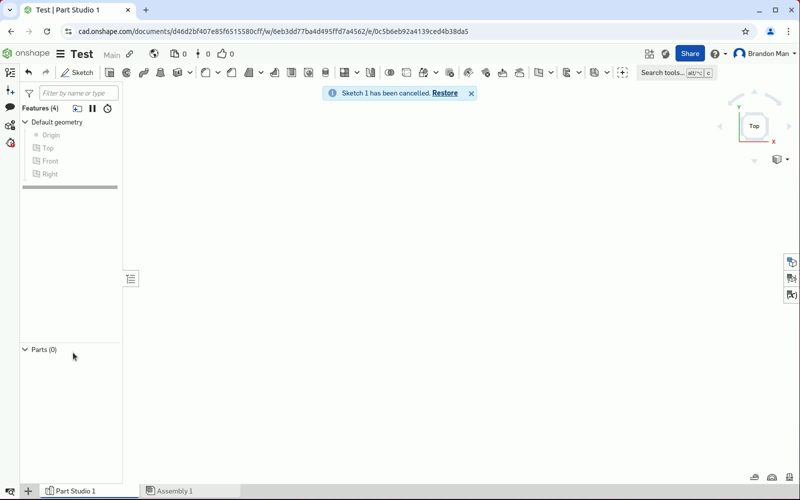
key(space)
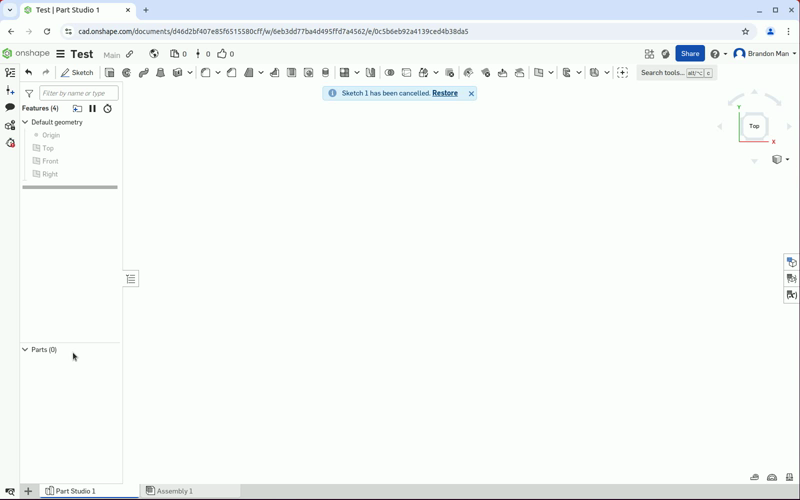
key_down(shift)
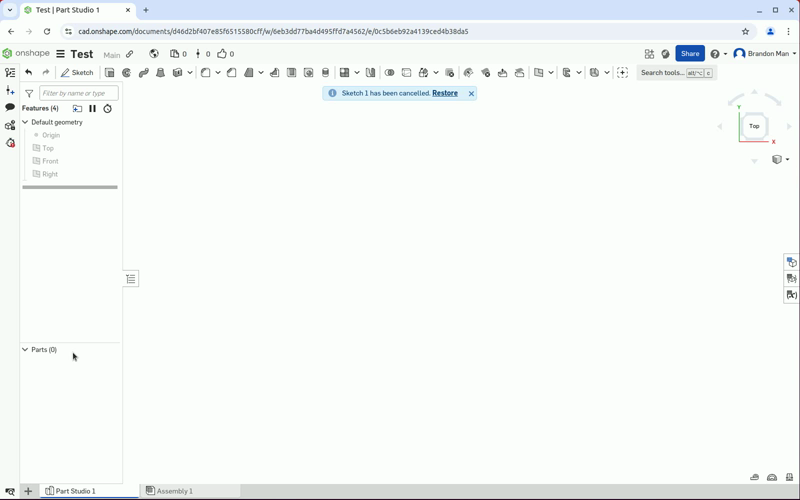
key(up)
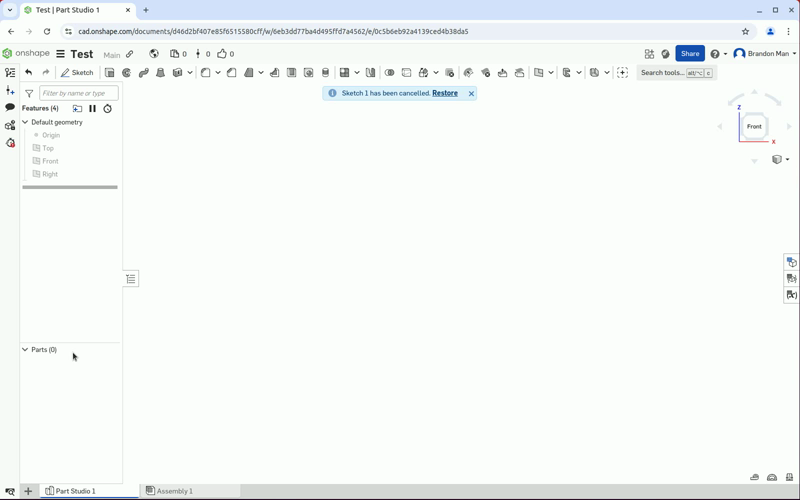
key_up(shift)
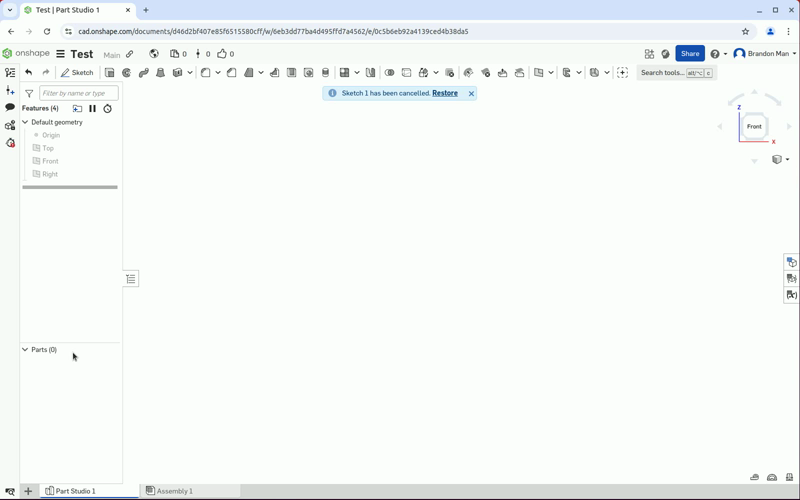
mouse_move(73, 352)
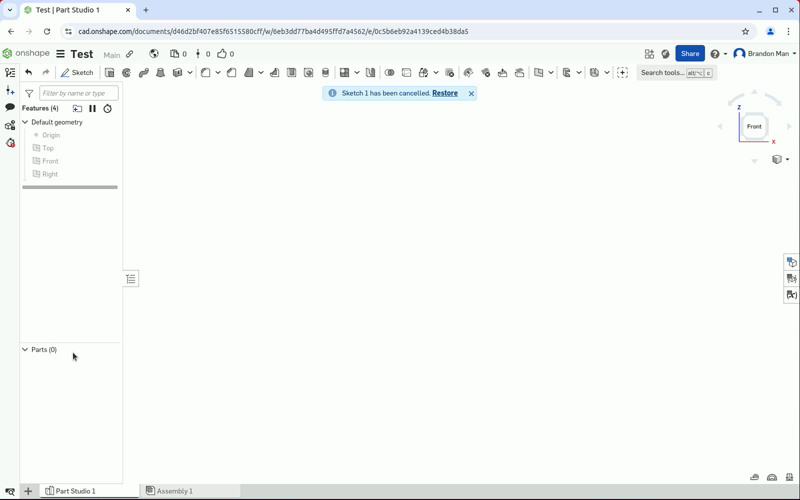
key(shift+y)
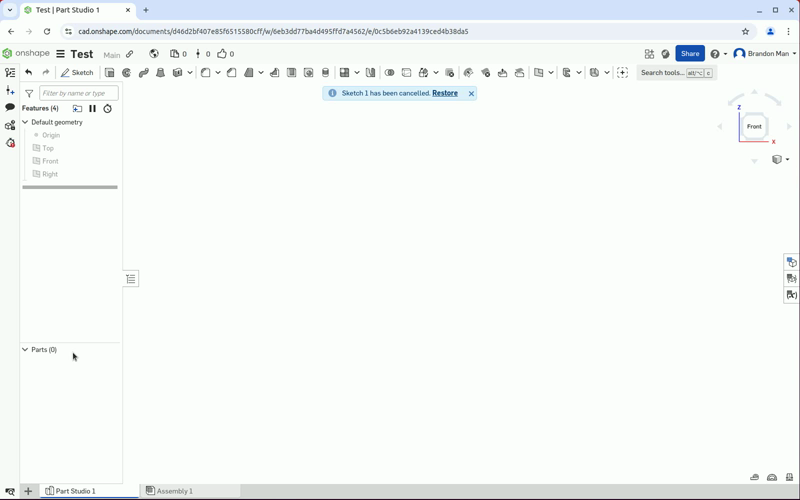
key(shift+s)
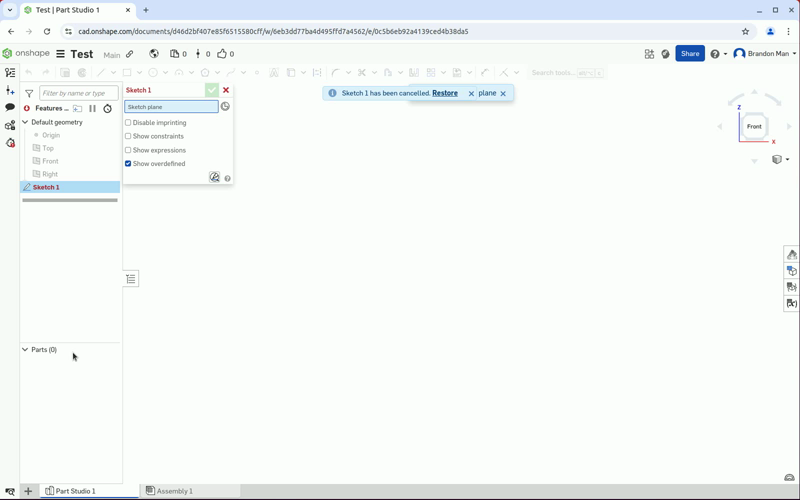
mouse_move(73, 163)
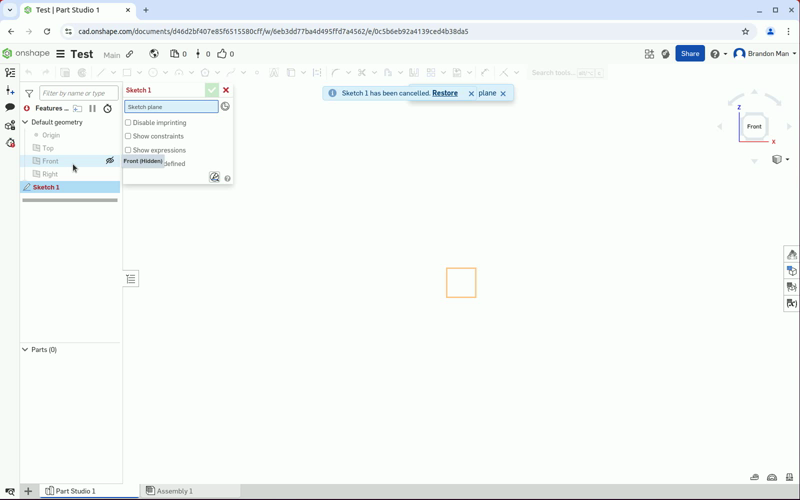
click(73, 163)
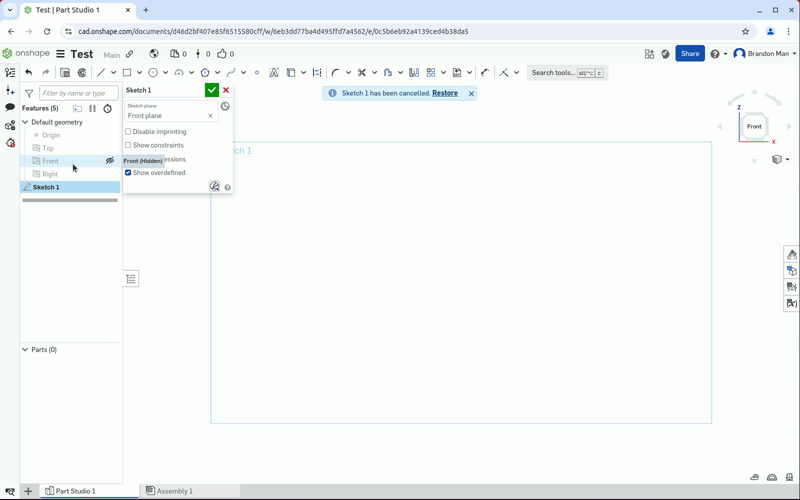
mouse_move(73, 352)
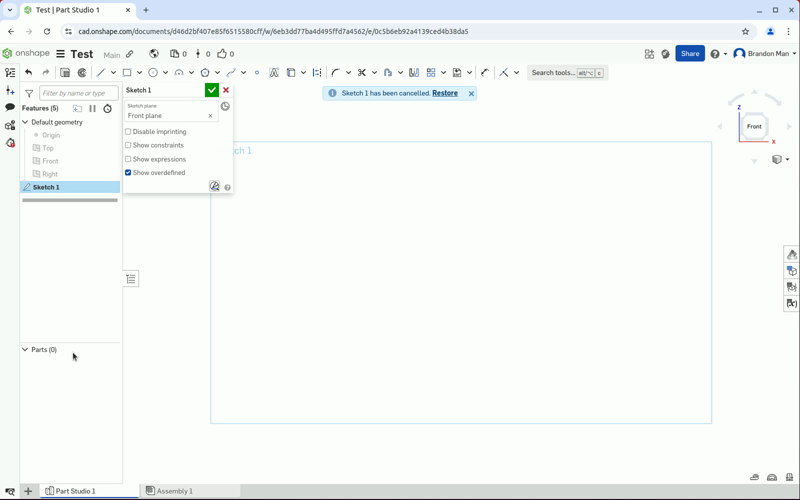
key(y)
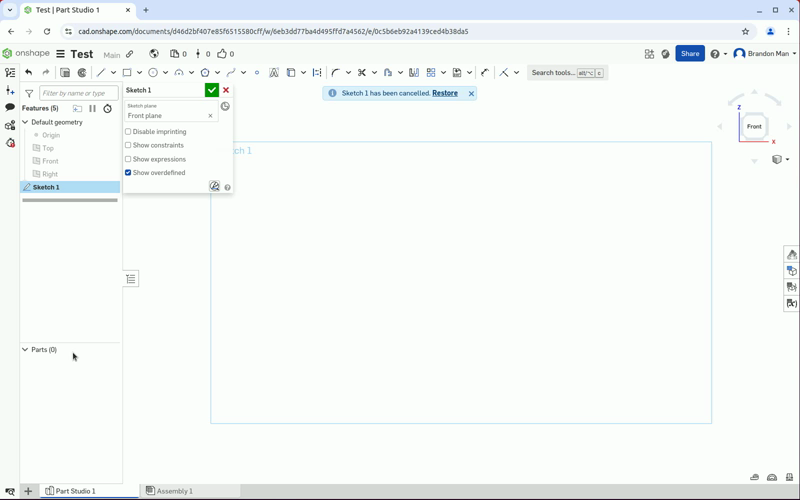
key(l)
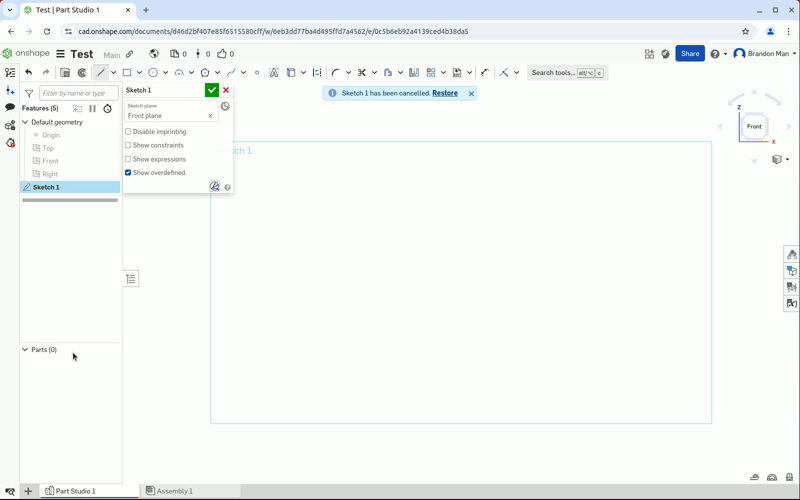
key_down(shift)
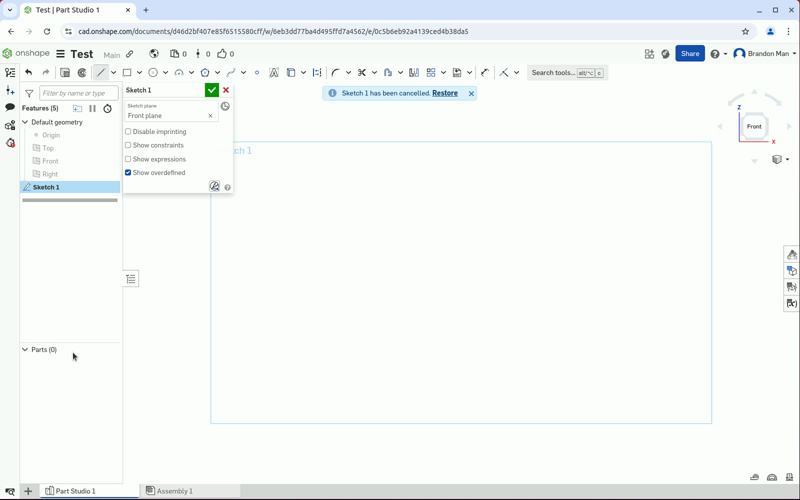
mouse_move(388, 273)
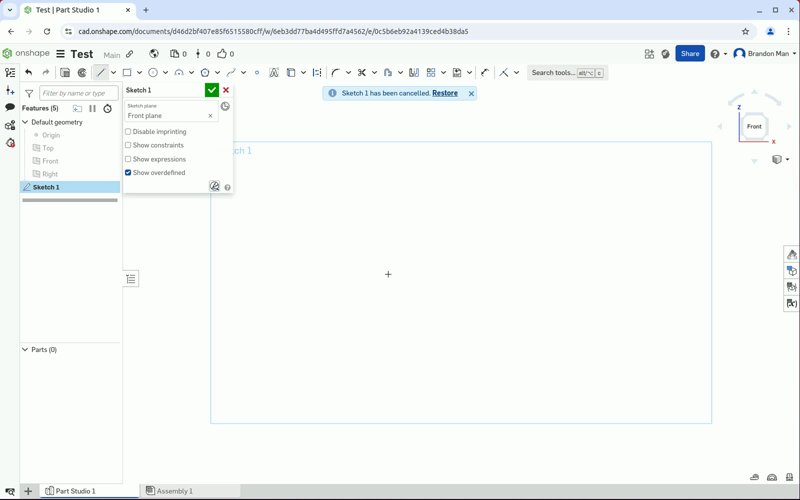
click(388, 273)
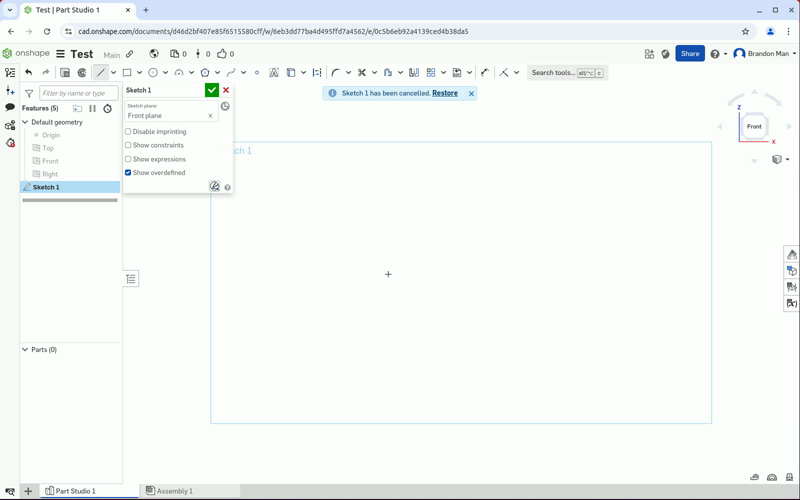
key_up(shift)
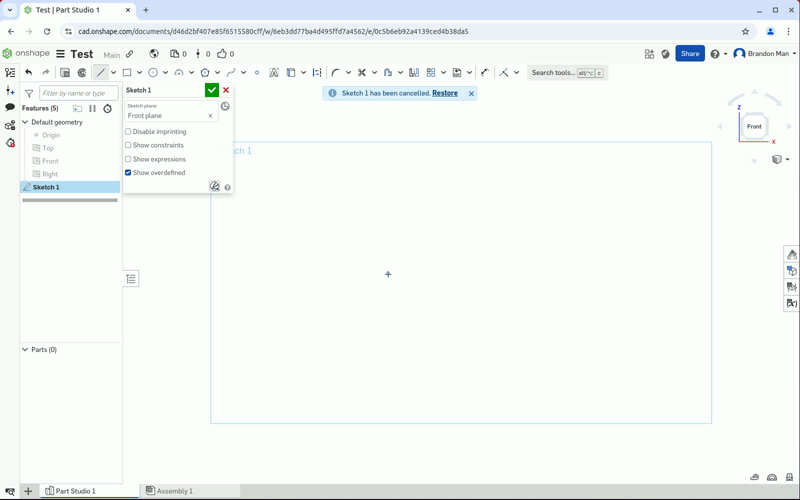
key_down(shift)
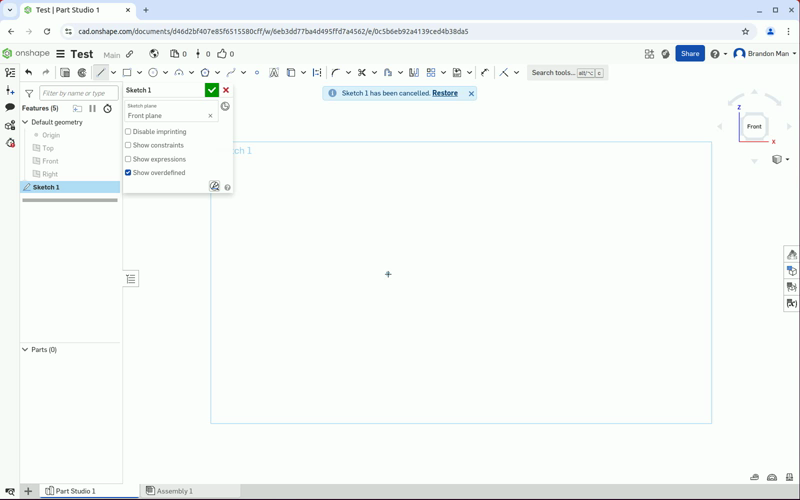
mouse_move(455, 273)
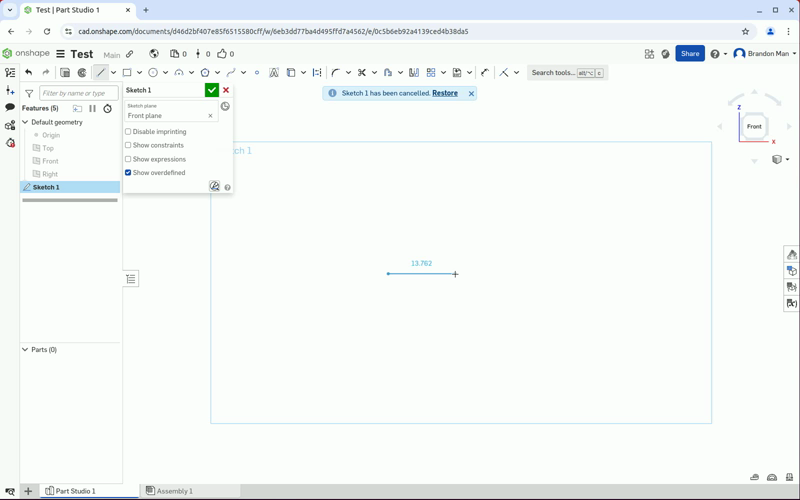
click(455, 273)
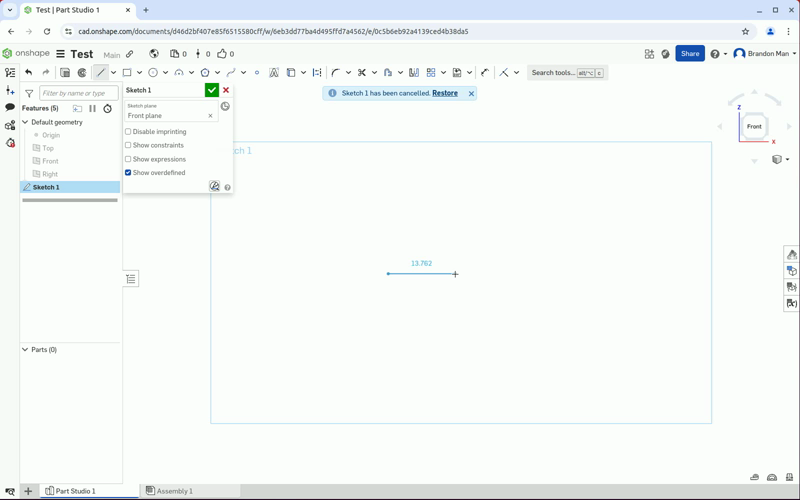
key_up(shift)
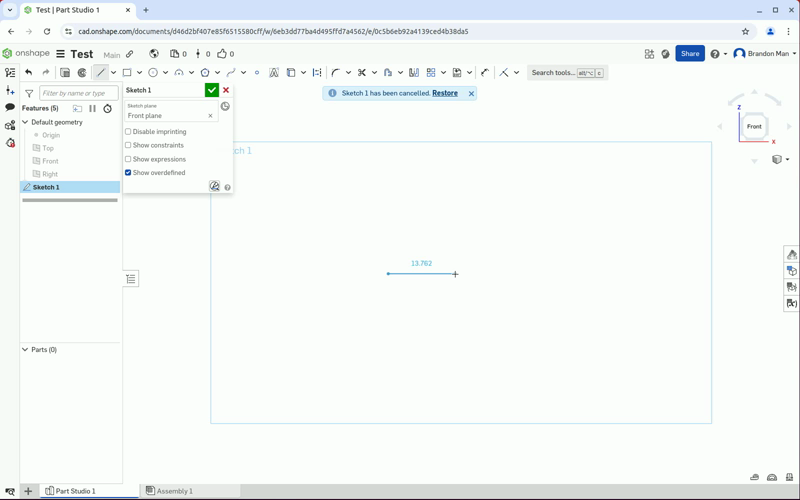
key_down(shift)
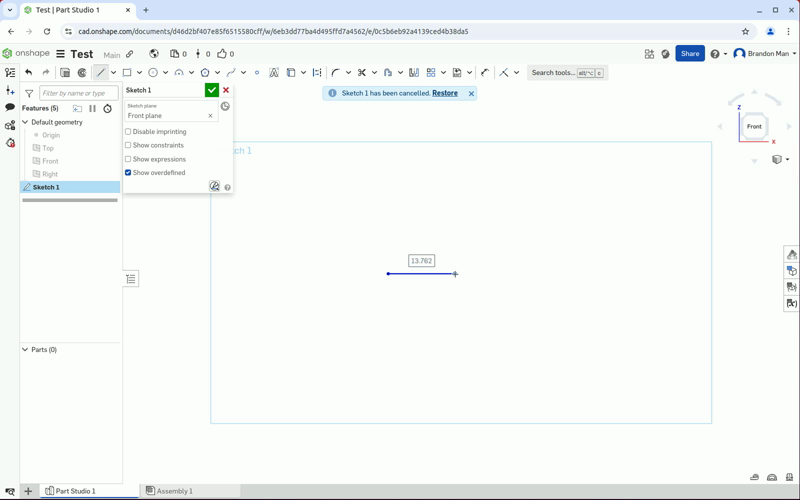
mouse_move(455, 208)
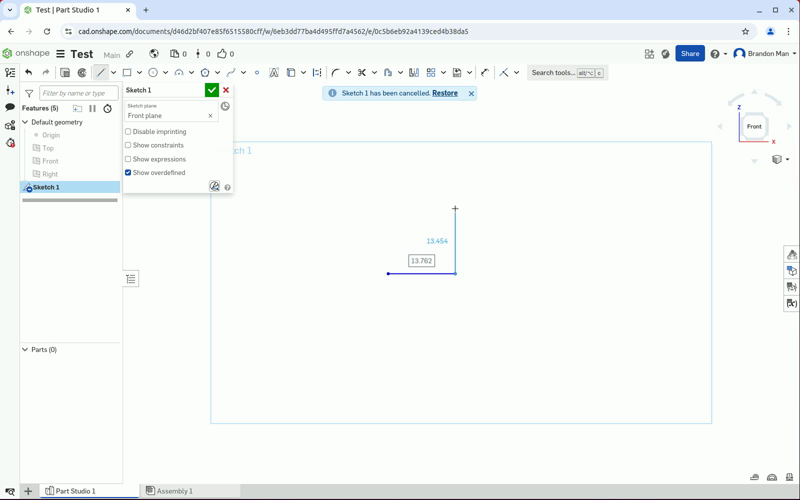
click(455, 208)
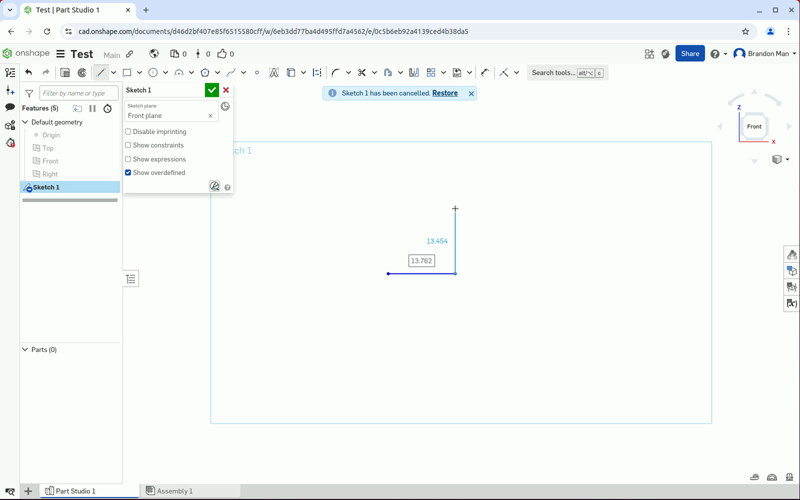
key_up(shift)
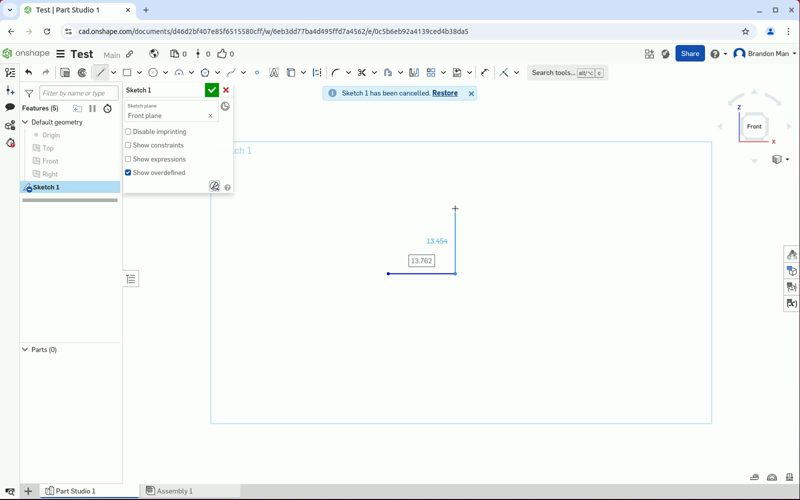
key_down(shift)
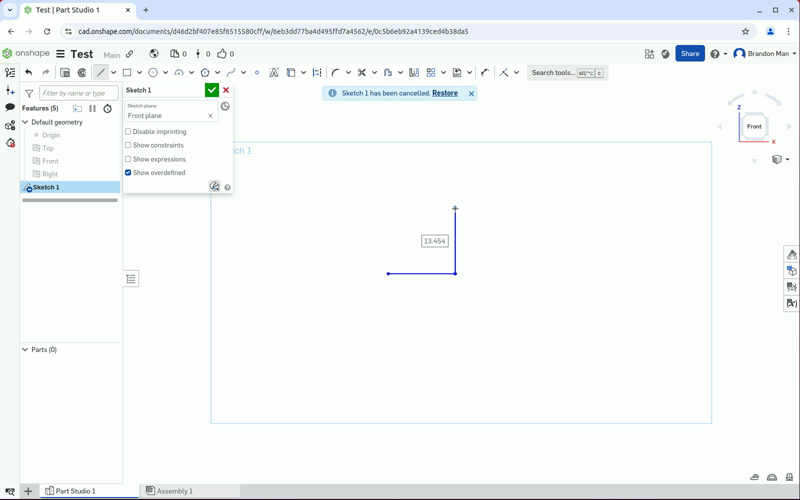
mouse_move(388, 208)
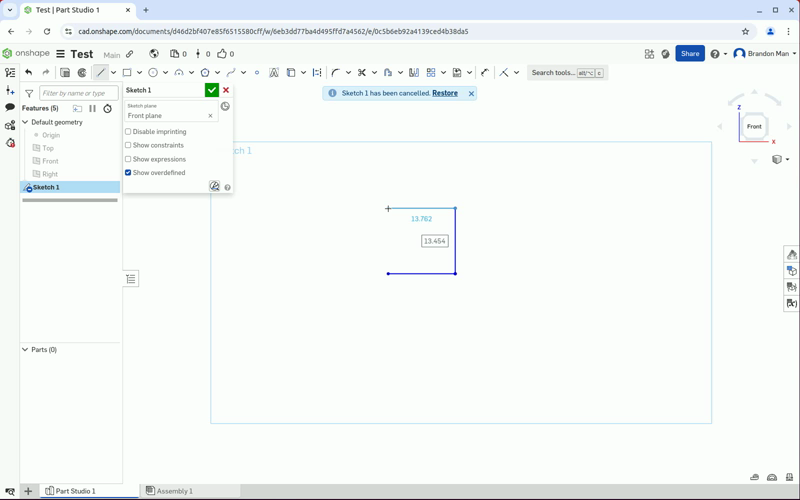
click(388, 208)
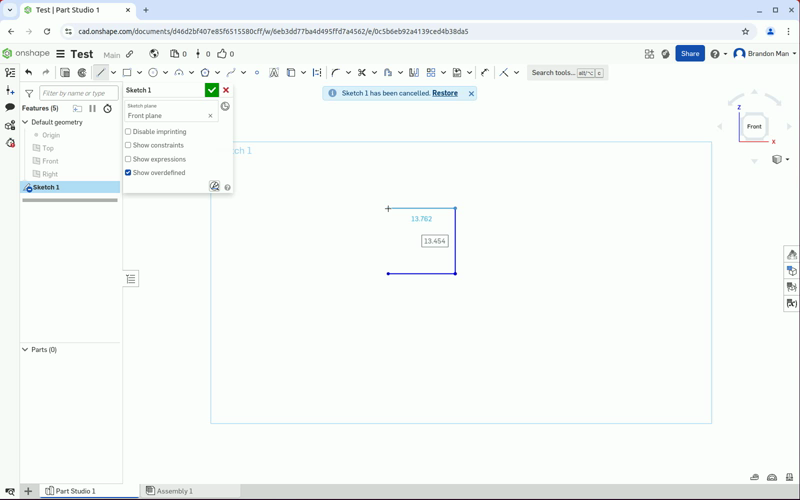
key_up(shift)
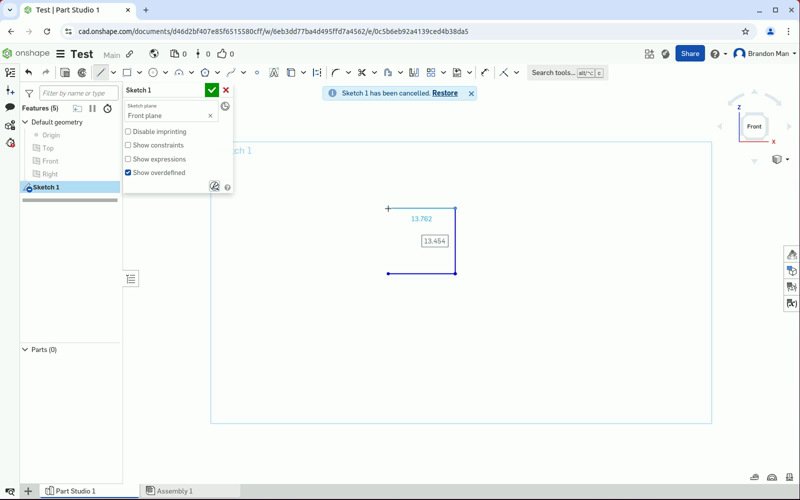
key_down(shift)
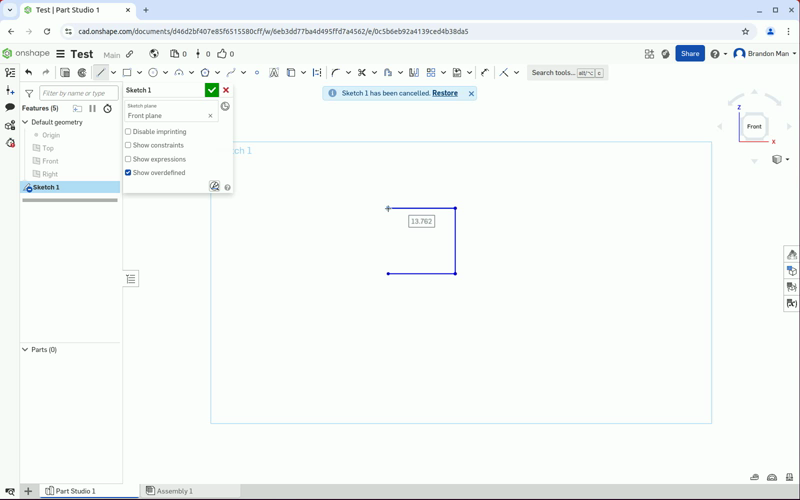
mouse_move(388, 273)
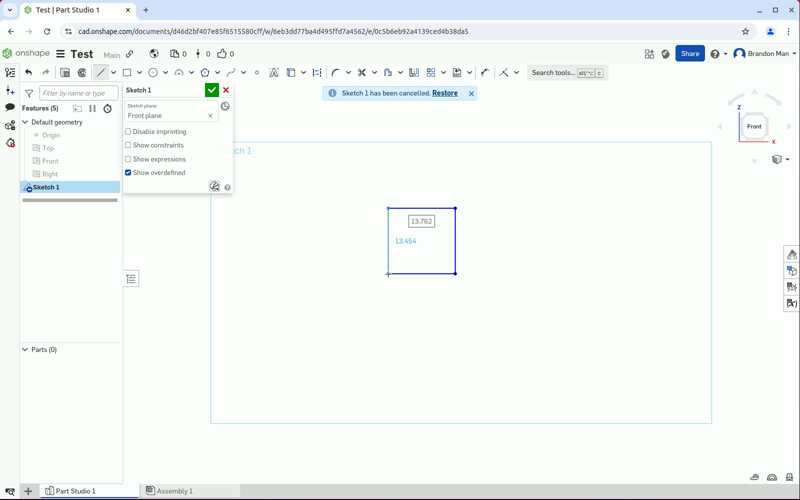
key_up(shift)
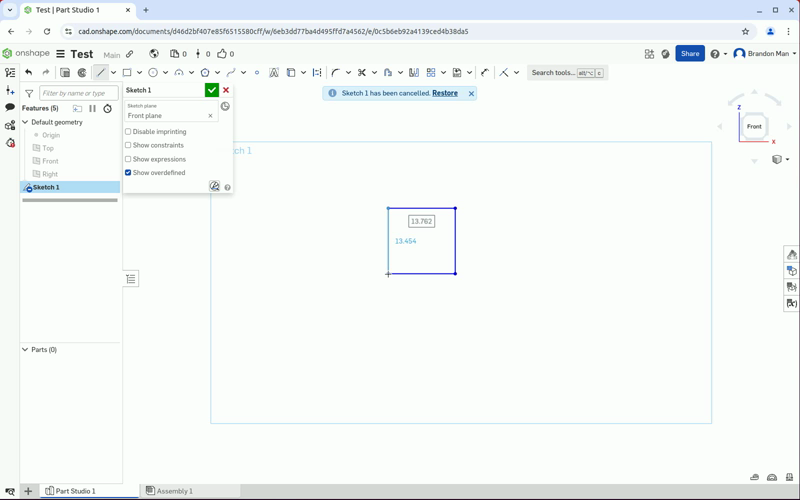
click(388, 273)
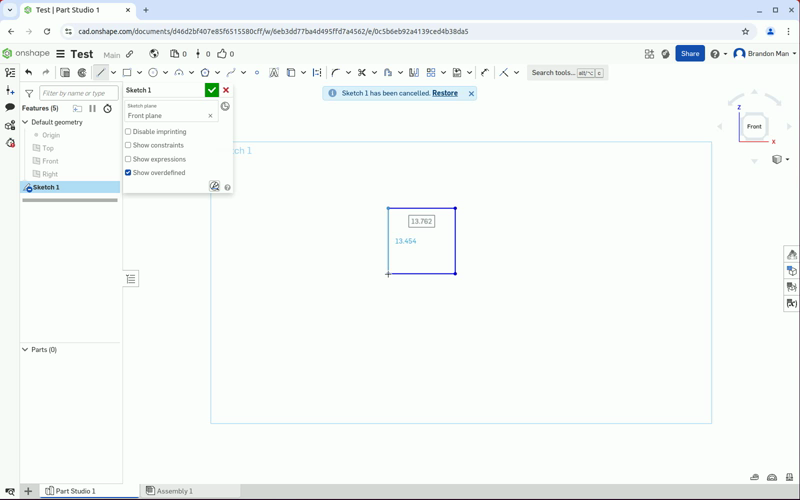
key(esc)
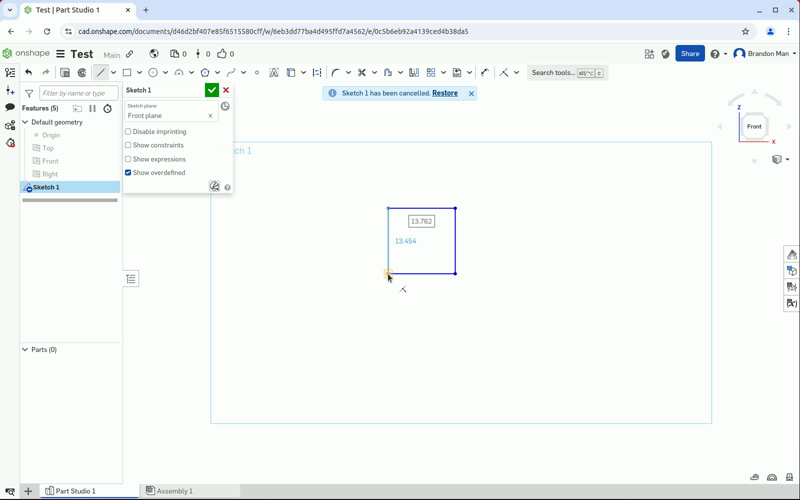
mouse_move(404, 245)
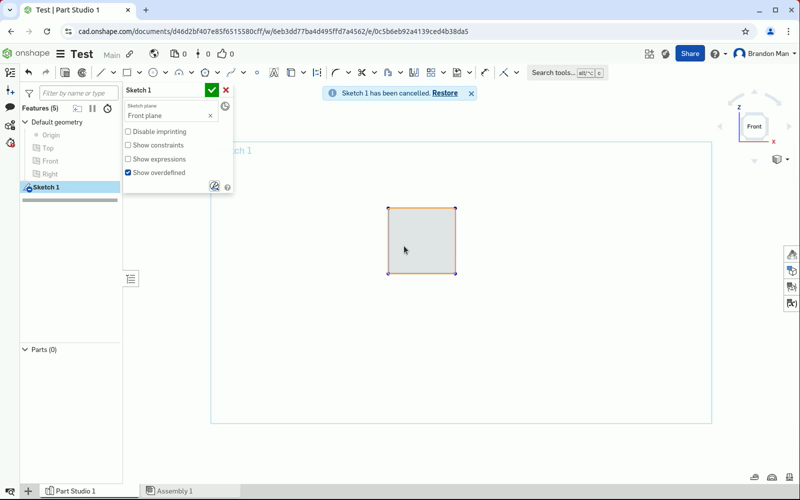
click(404, 245)
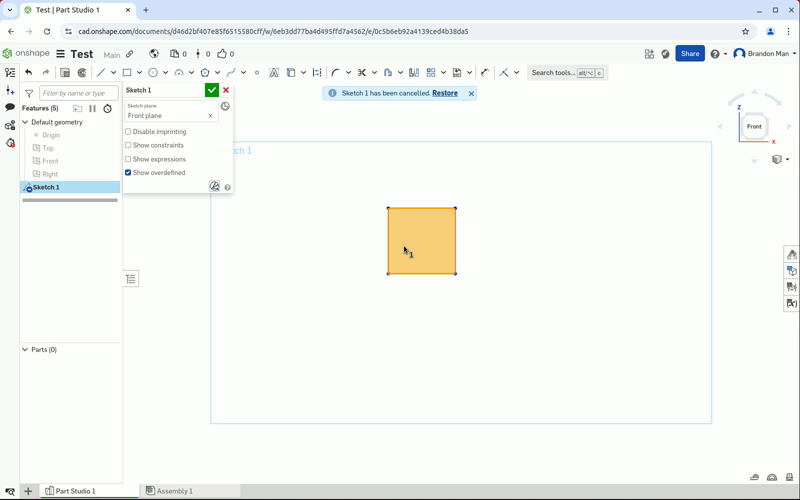
mouse_move(73, 352)
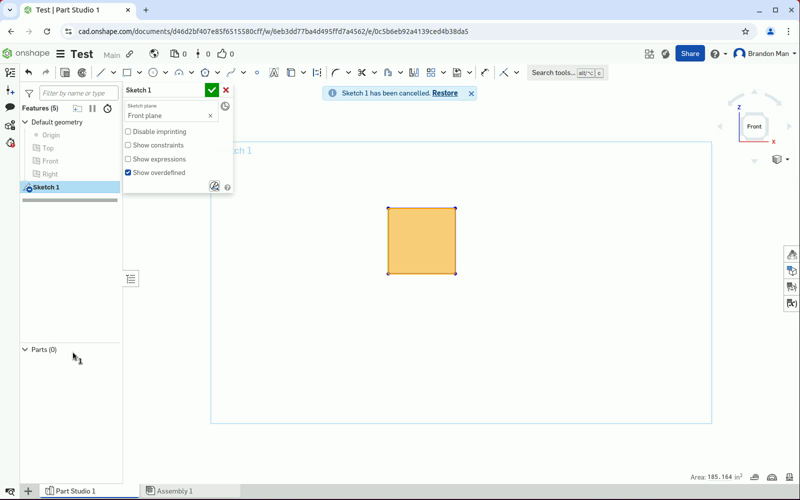
key(shift+y)
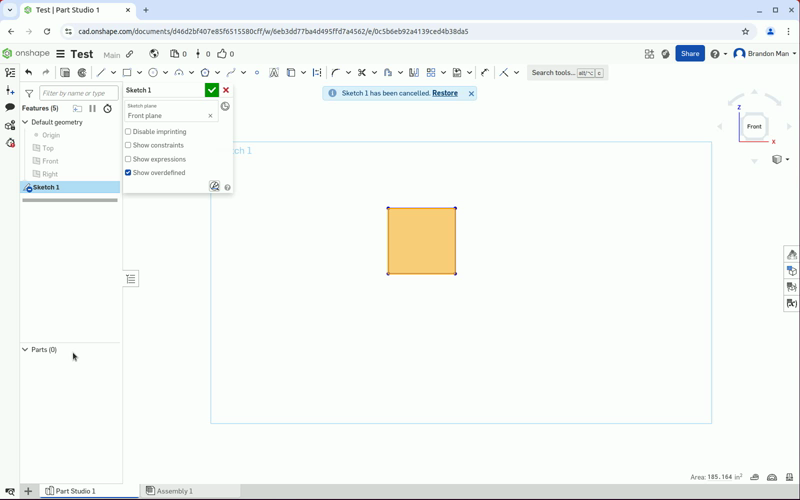
key(shift+e)
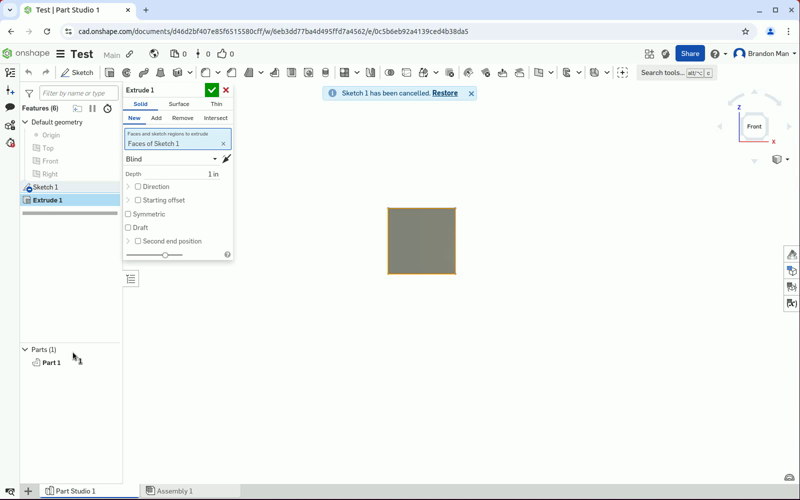
mouse_move(143, 106)
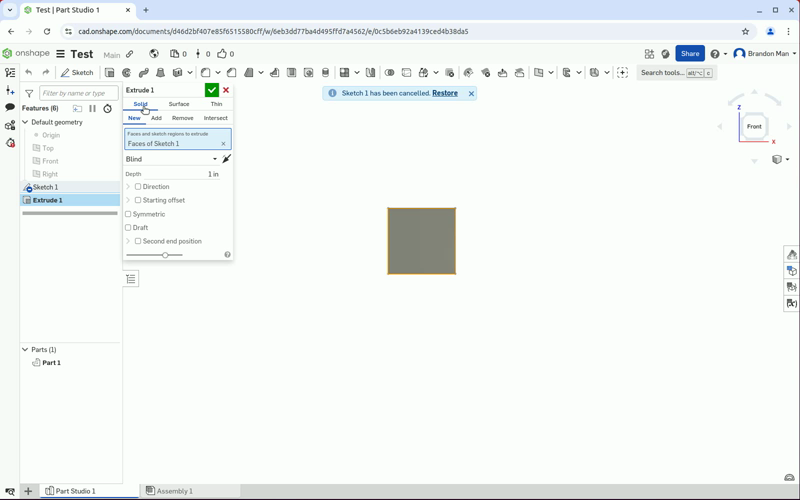
click(143, 106)
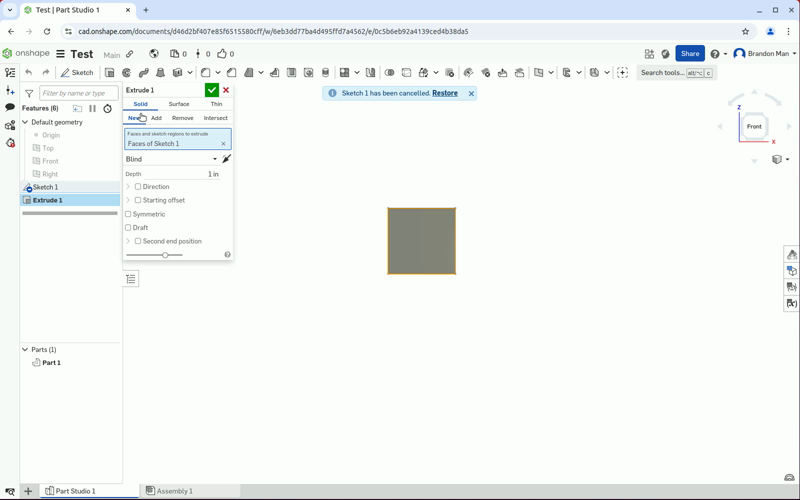
mouse_move(137, 120)
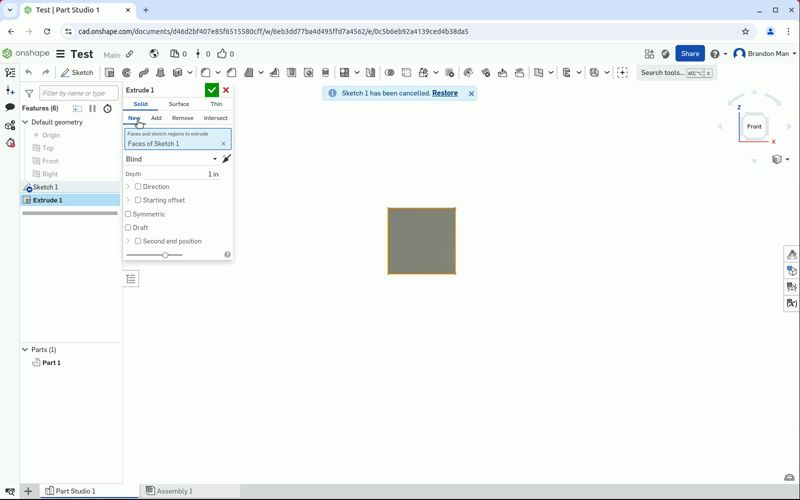
click(137, 120)
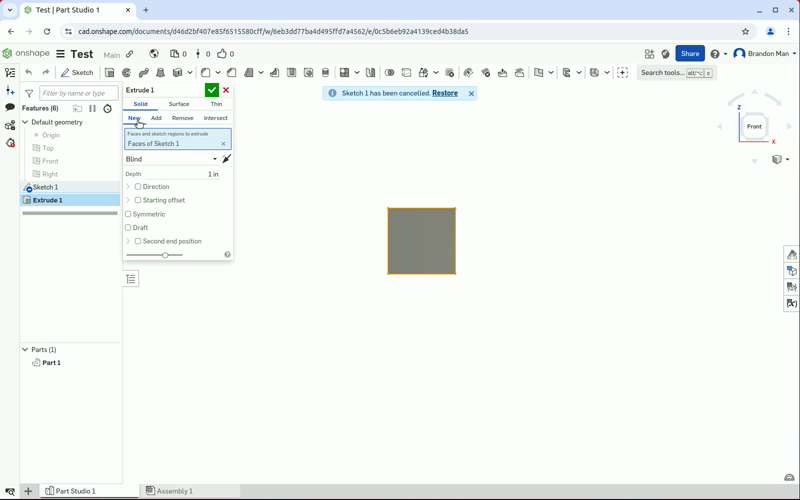
key(tab, 4)
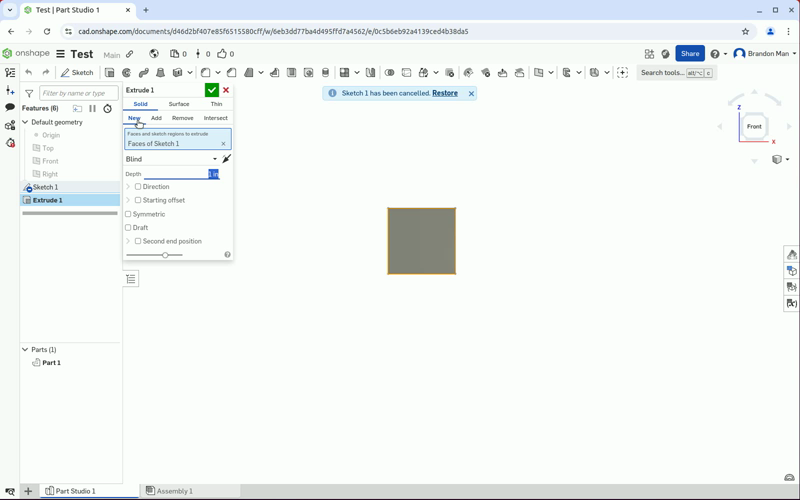
text(3.611)
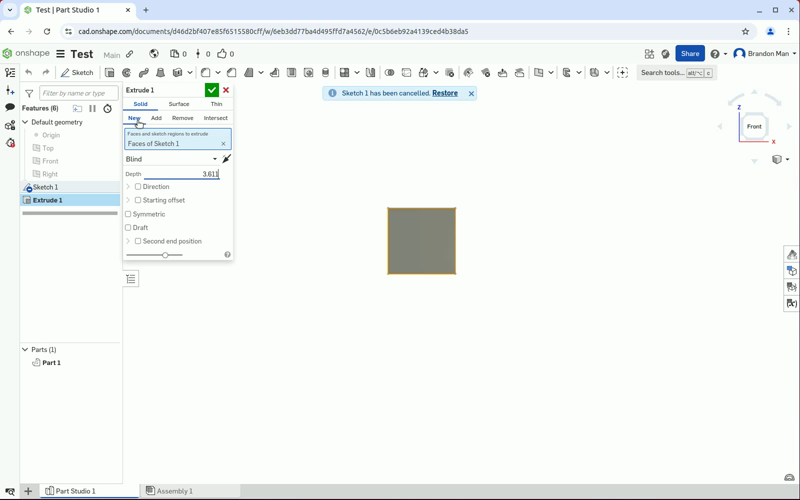
key(enter)
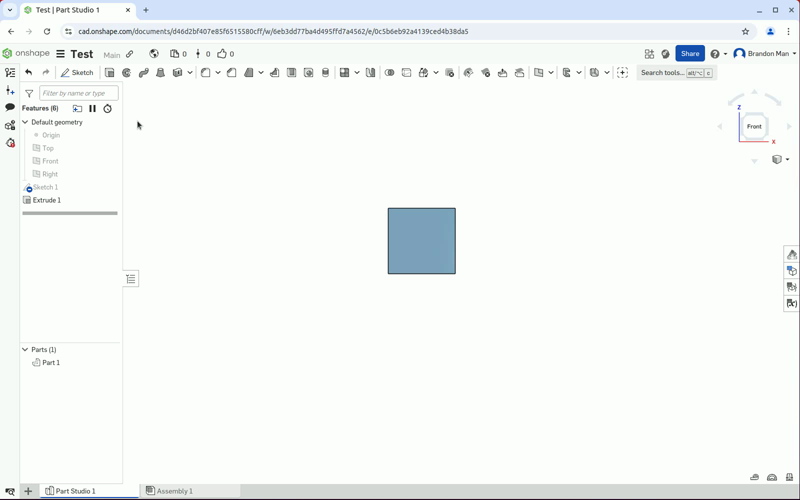
key(shift+h)
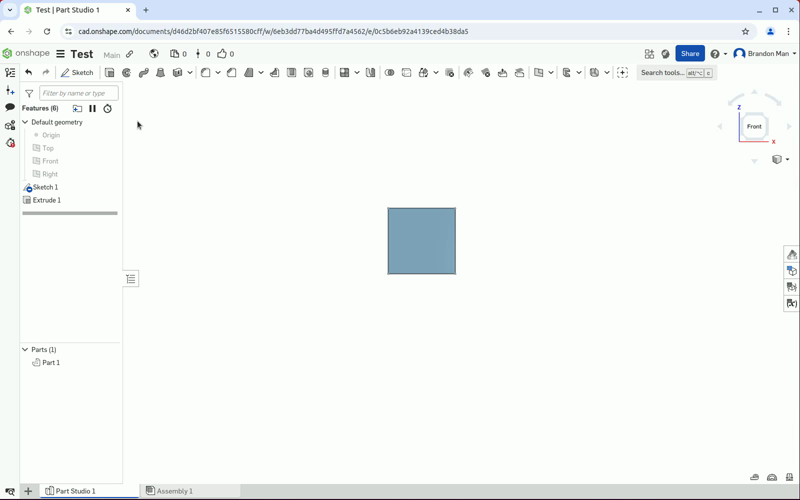
key(shift+h)
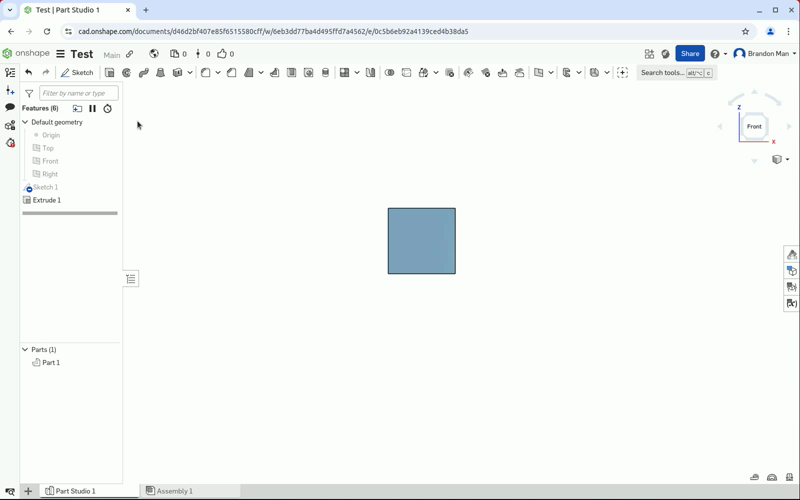
mouse_move(73, 189)
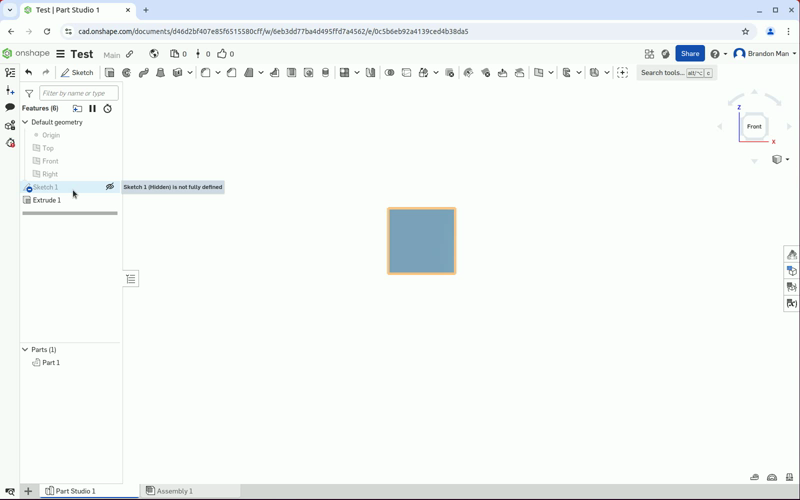
click(73, 189)
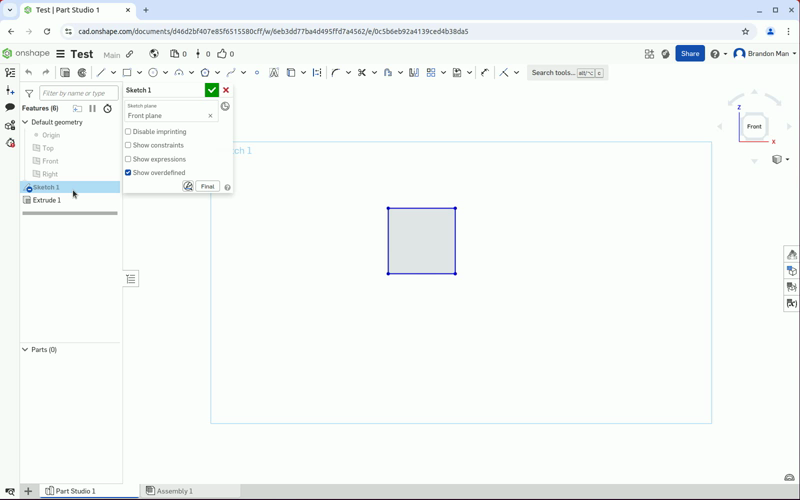
mouse_move(229, 92)
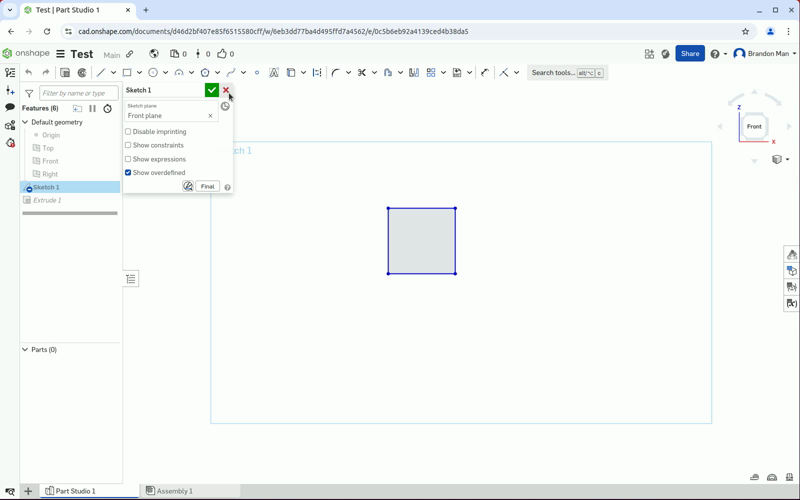
click(229, 92)
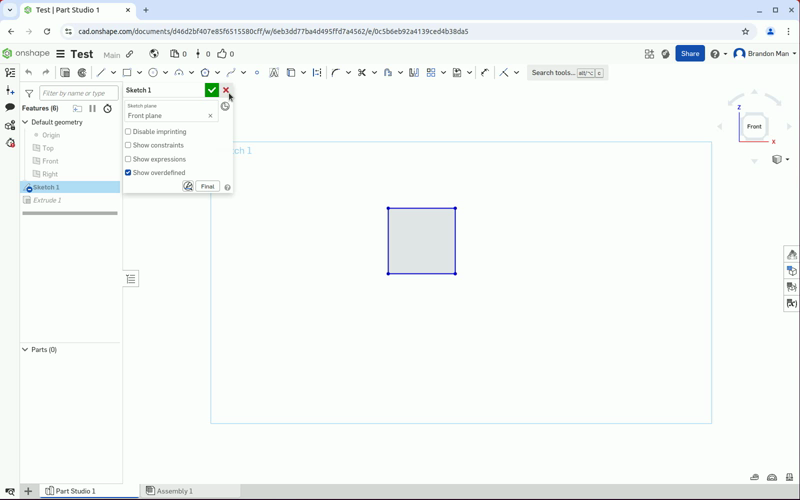
key(shift+s)
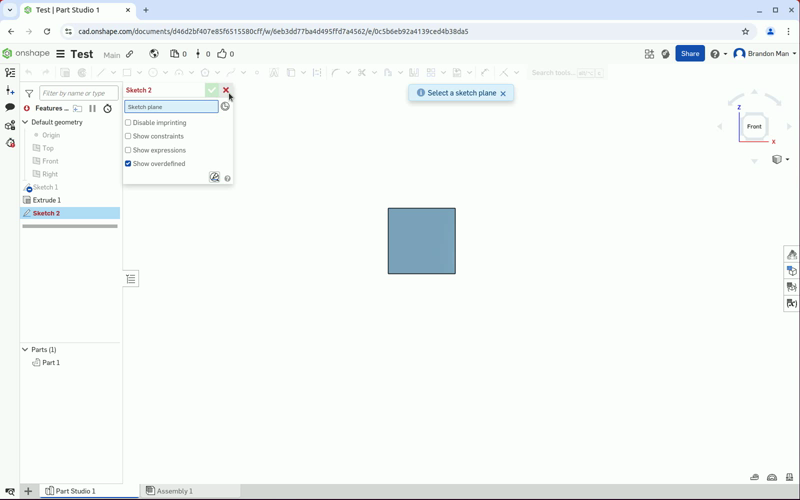
mouse_move(73, 163)
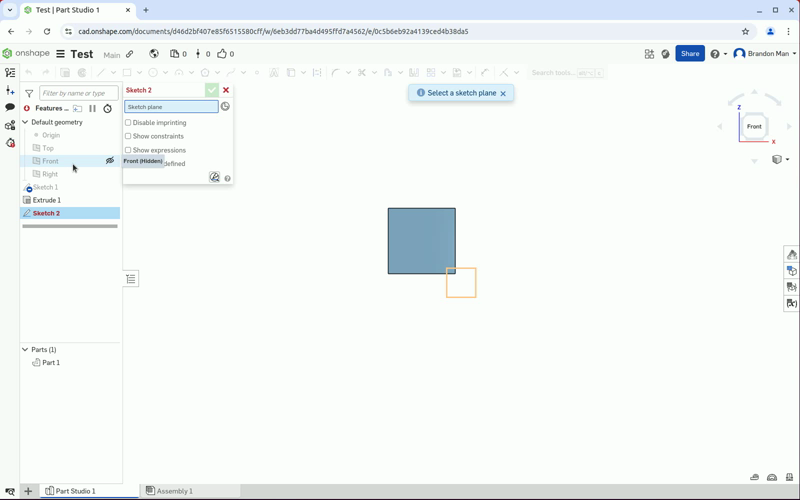
click(73, 163)
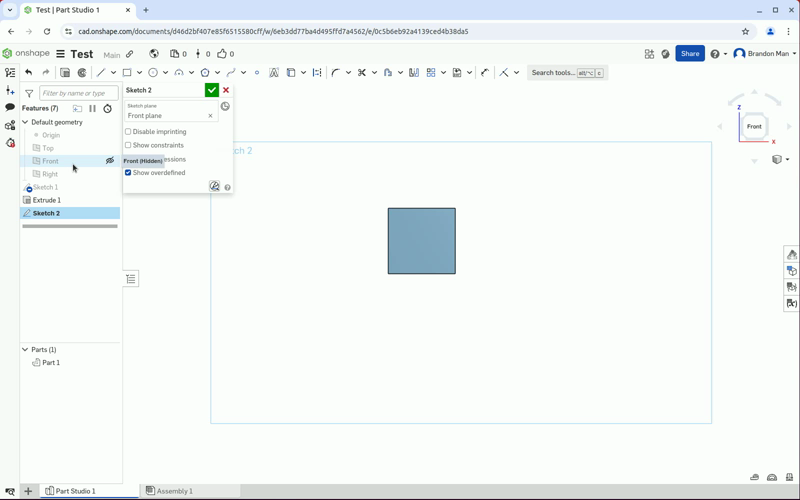
mouse_move(73, 352)
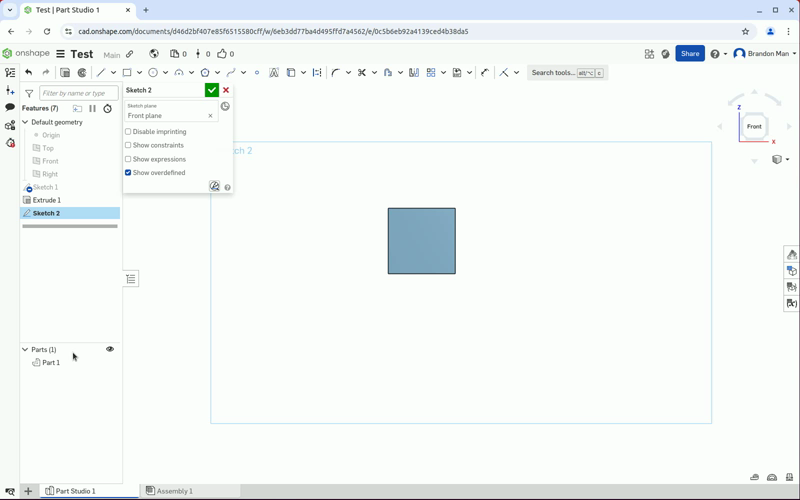
key(y)
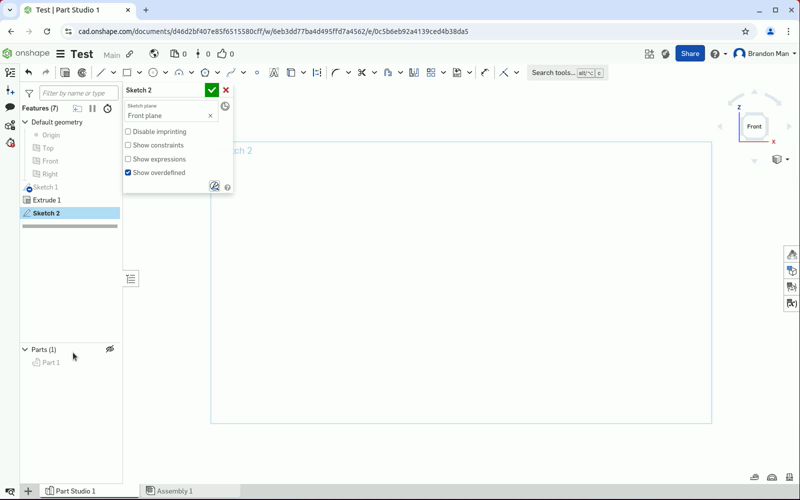
key(c)
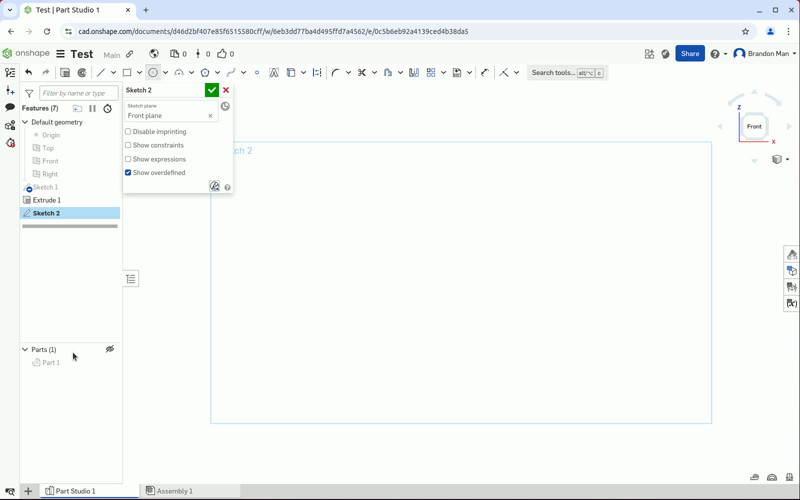
key_down(shift)
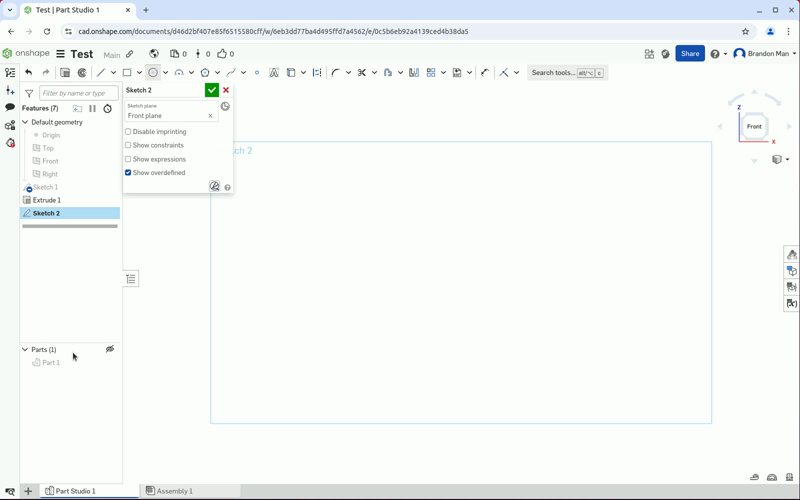
mouse_move(562, 234)
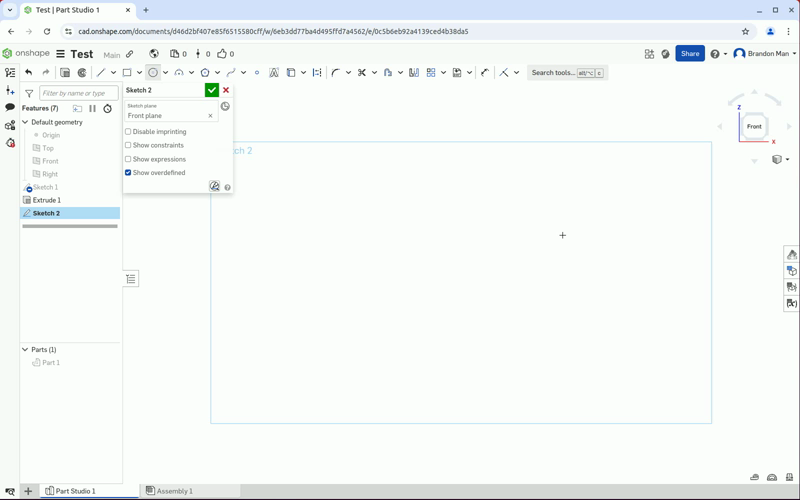
click(562, 234)
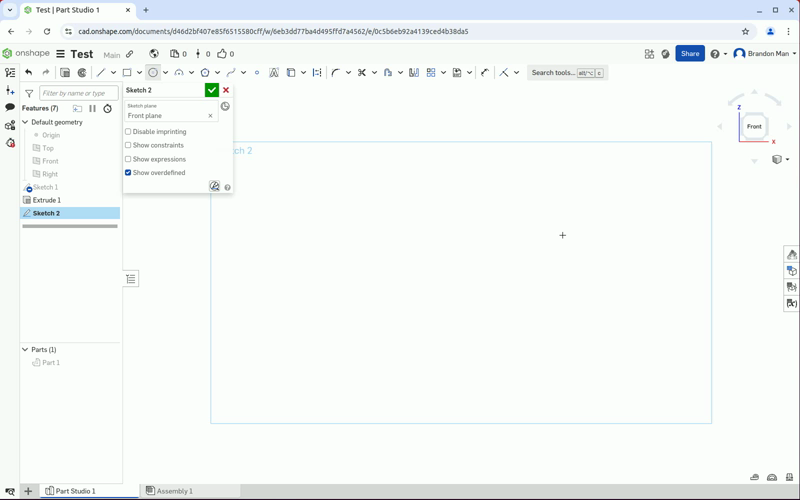
key_up(shift)
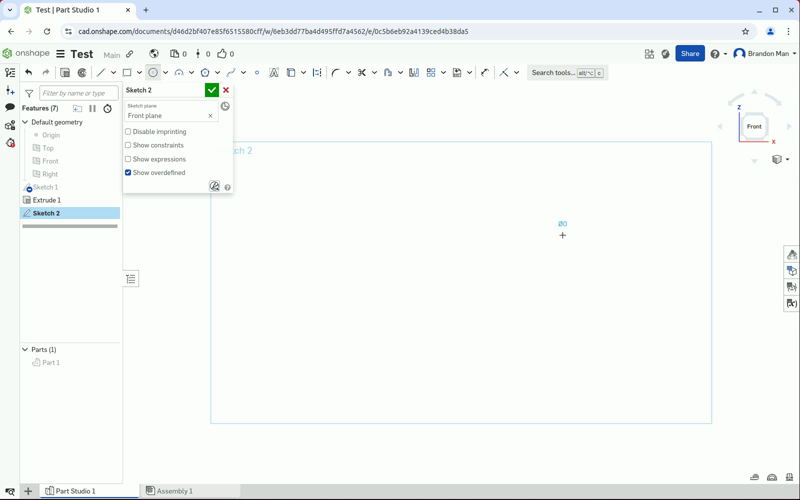
mouse_move(574, 234)
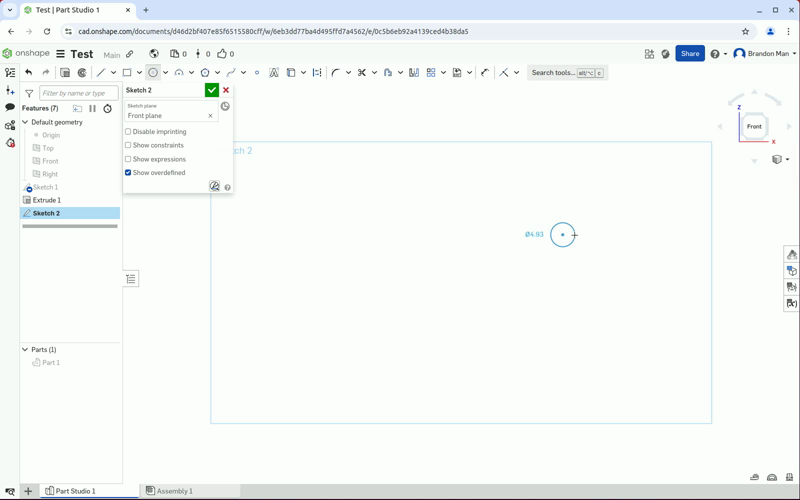
click(574, 234)
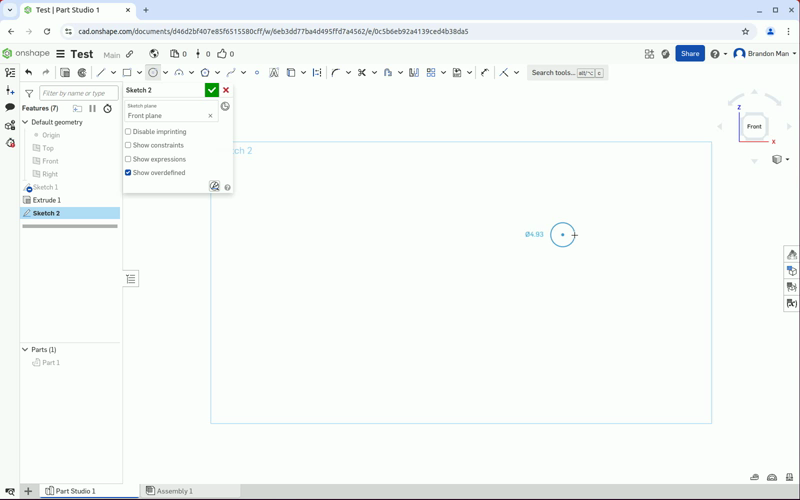
key(esc)
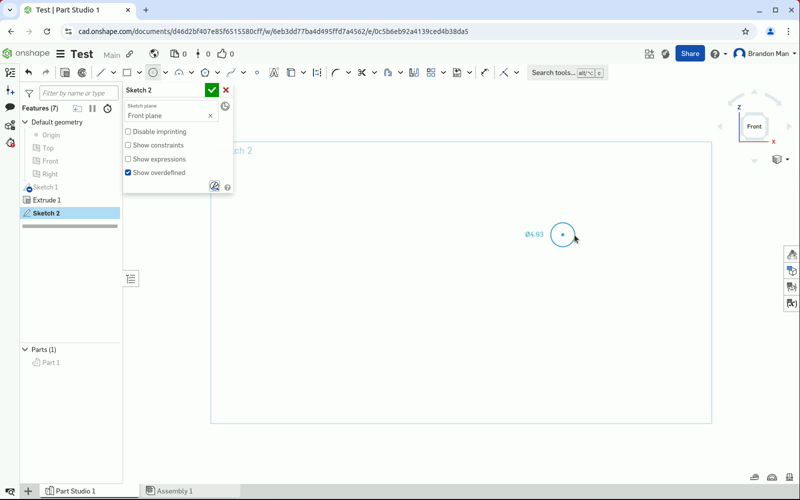
mouse_move(567, 245)
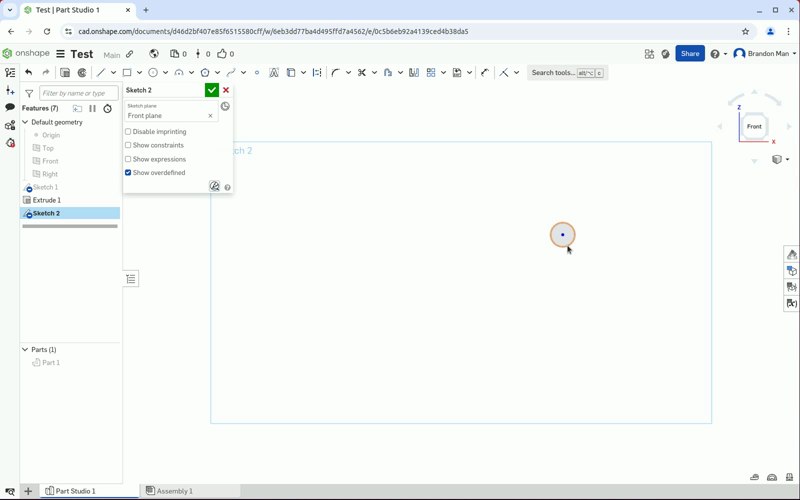
scroll(6)
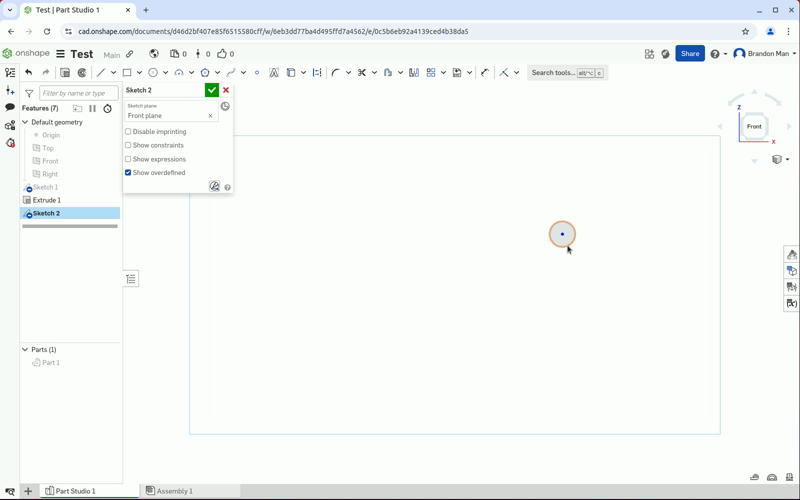
scroll(6)
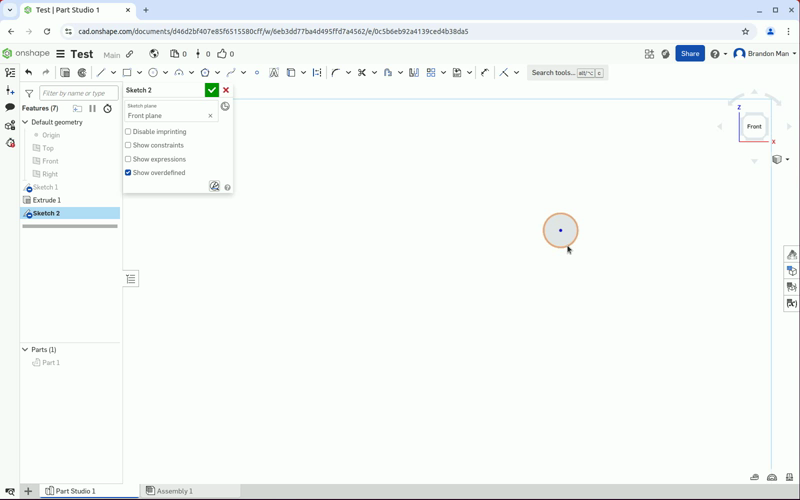
scroll(6)
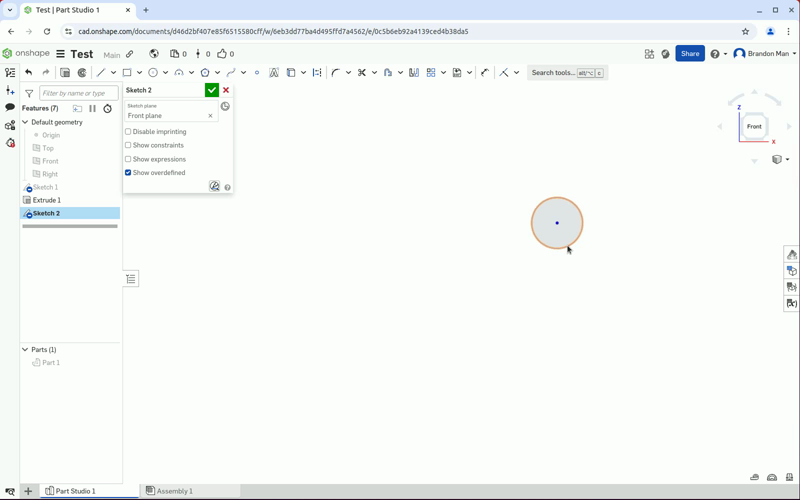
scroll(6)
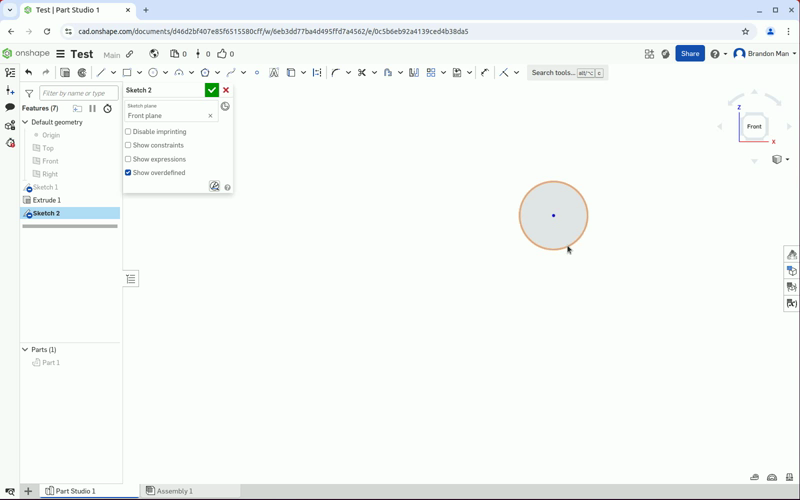
scroll(6)
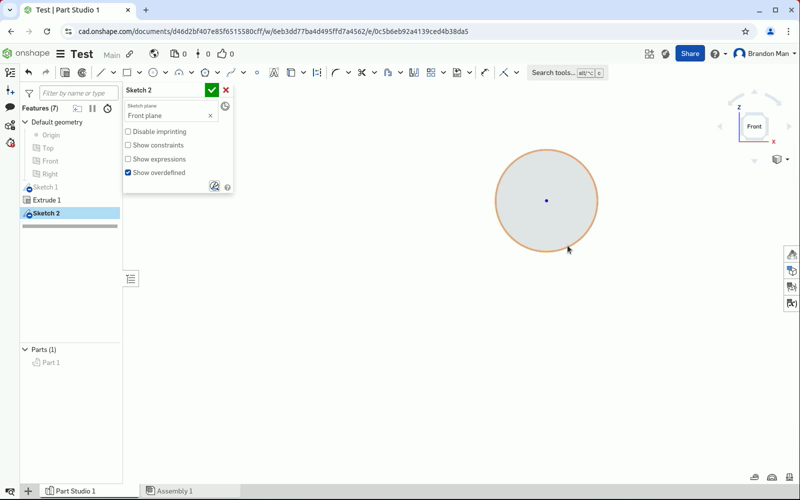
scroll(6)
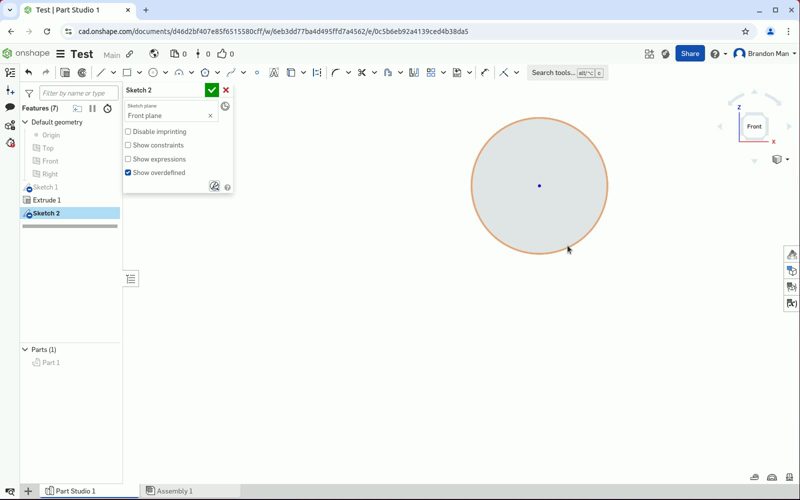
scroll(6)
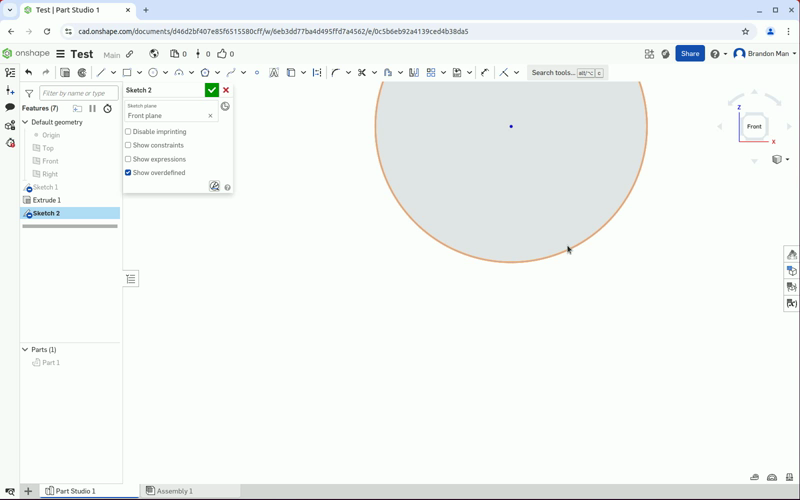
click(567, 245)
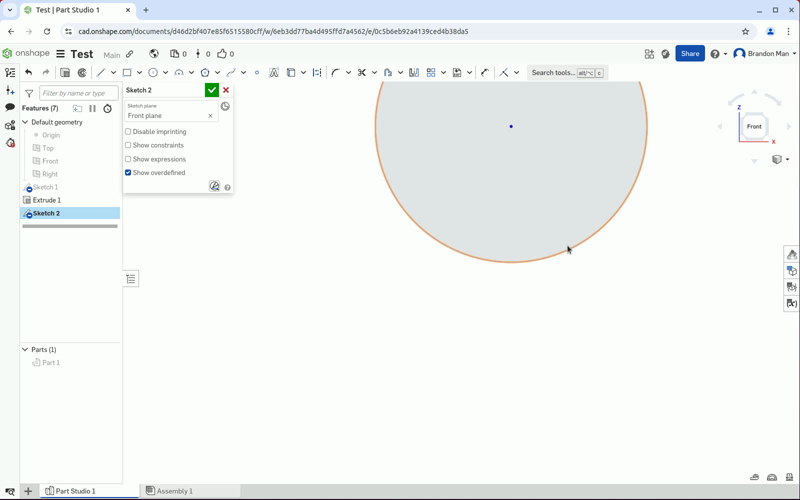
scroll(-6)
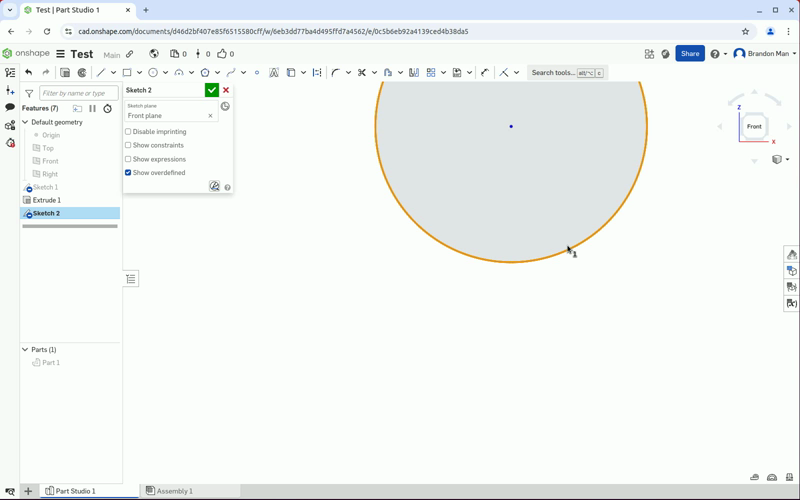
scroll(-6)
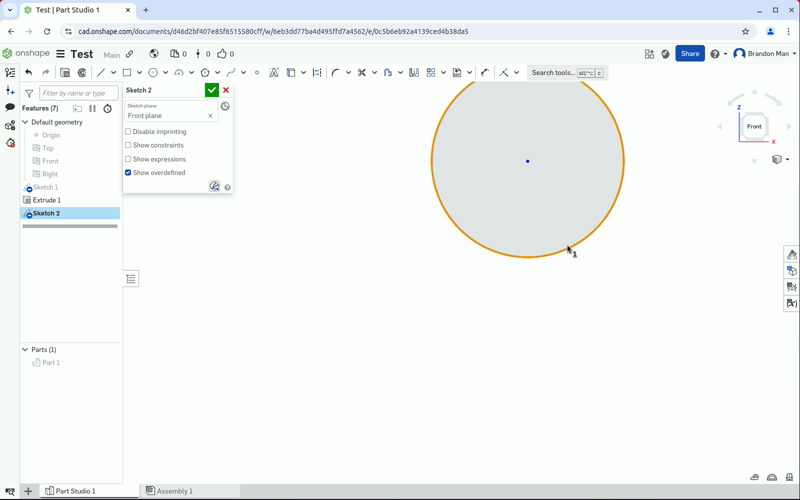
scroll(-6)
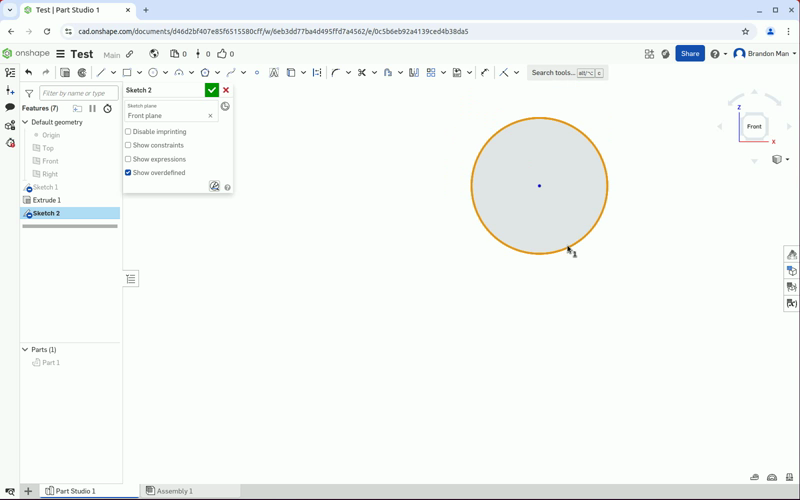
scroll(-6)
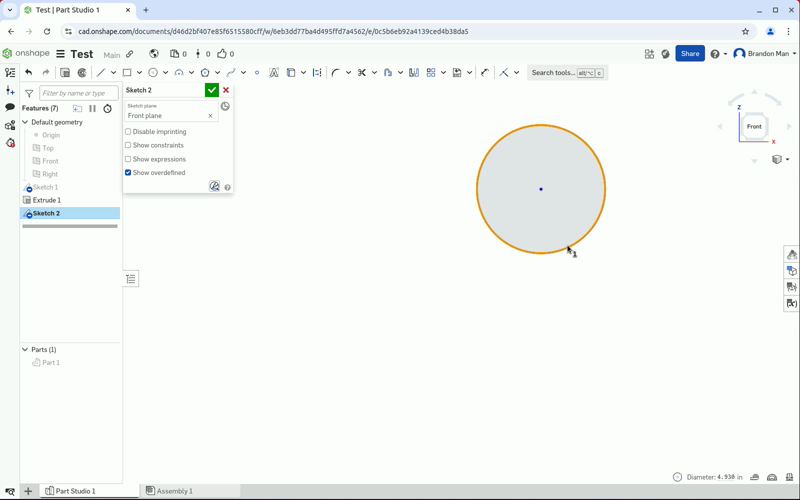
scroll(-6)
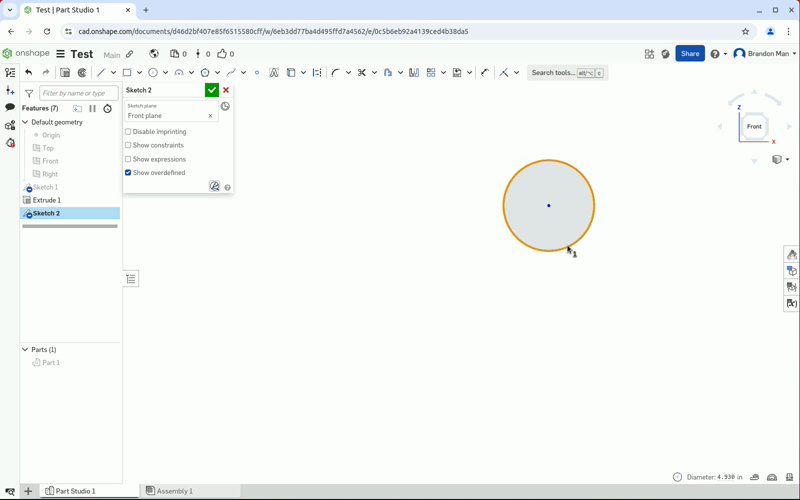
scroll(-6)
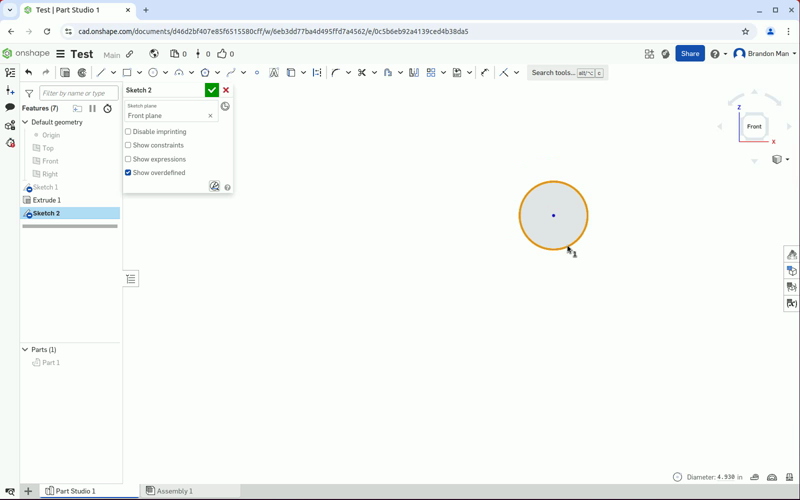
scroll(-6)
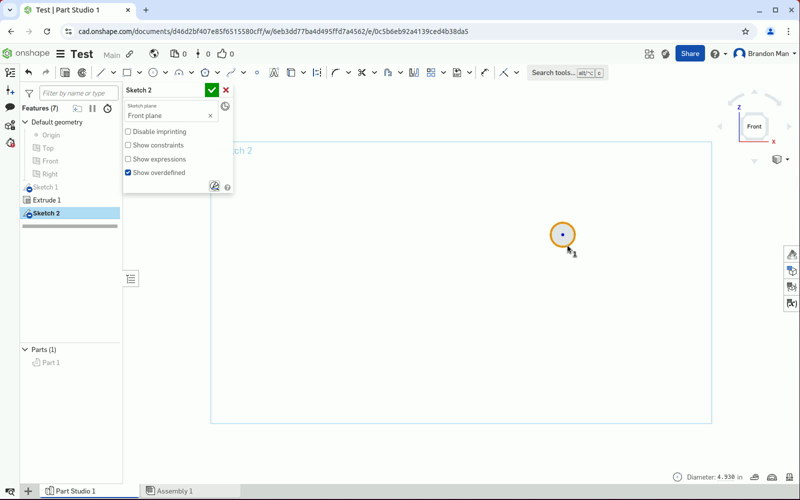
mouse_move(73, 352)
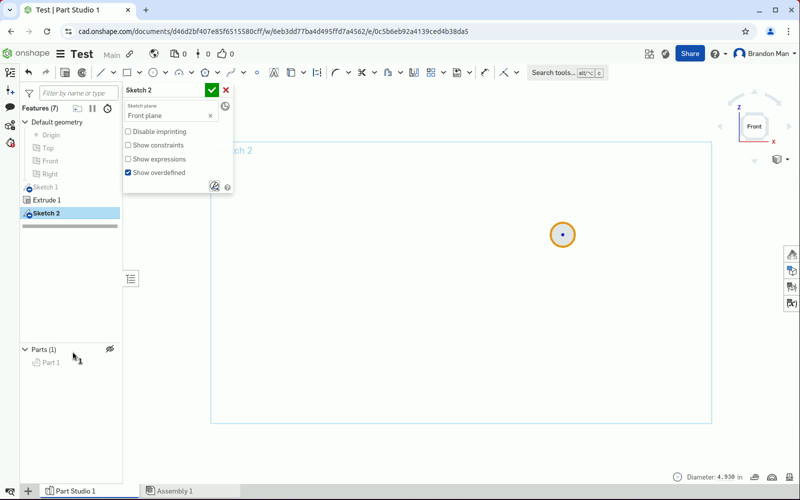
key(shift+y)
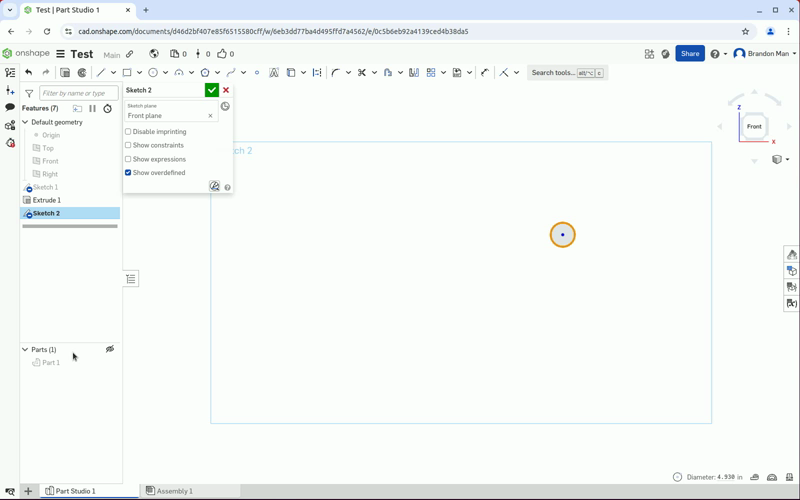
key(shift+e)
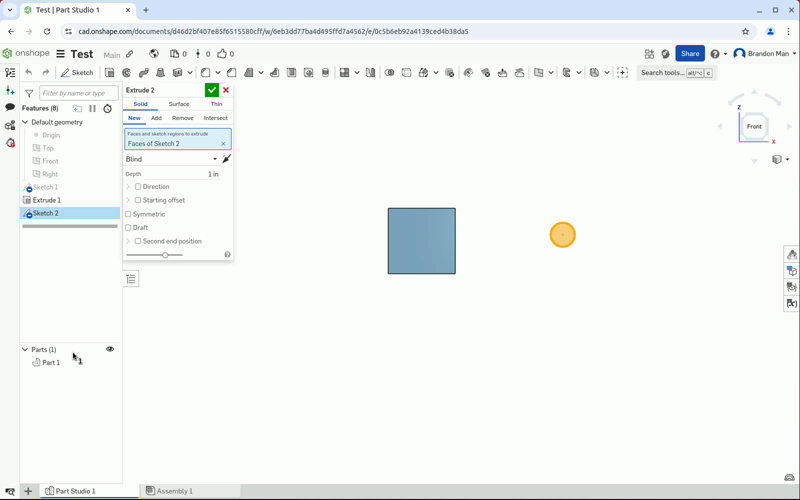
mouse_move(143, 106)
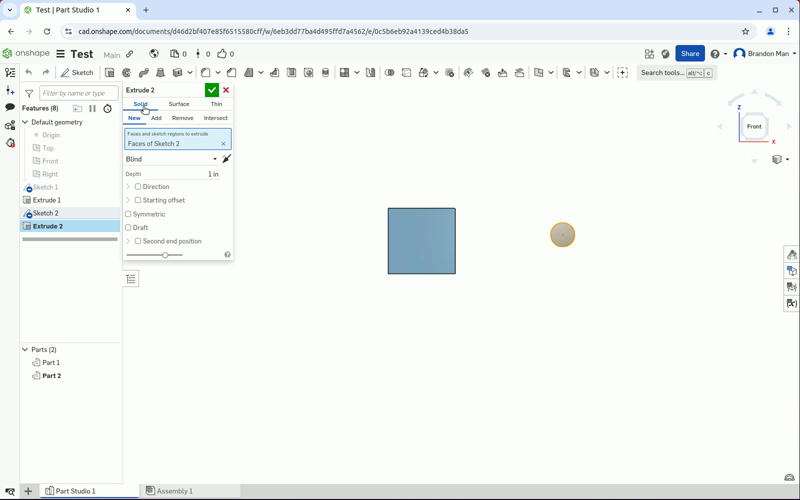
click(143, 106)
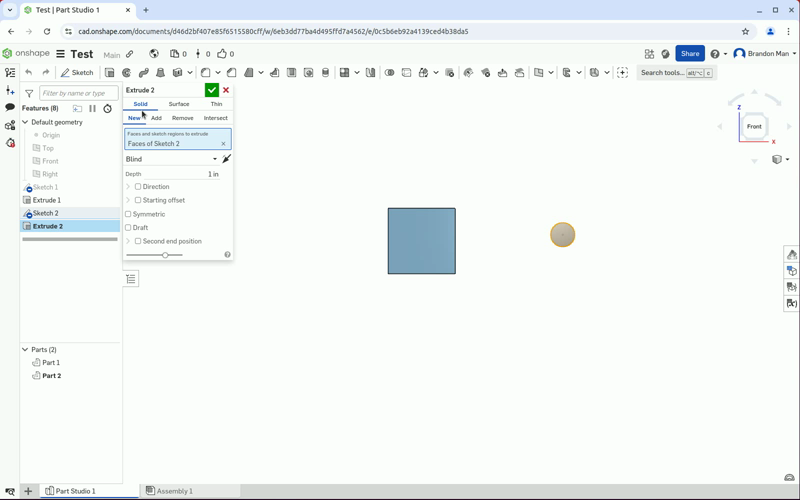
mouse_move(137, 120)
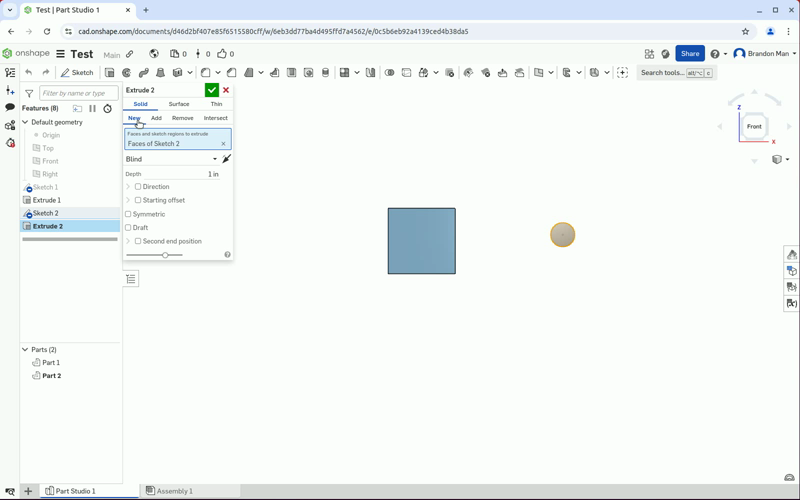
click(137, 120)
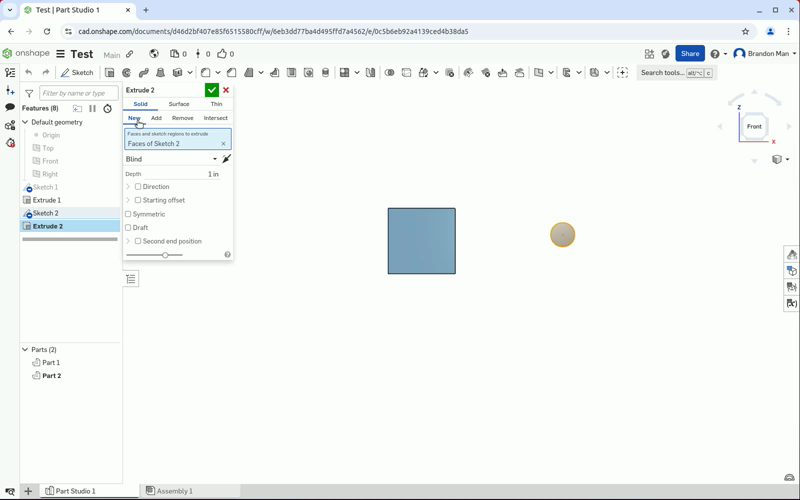
key(tab, 4)
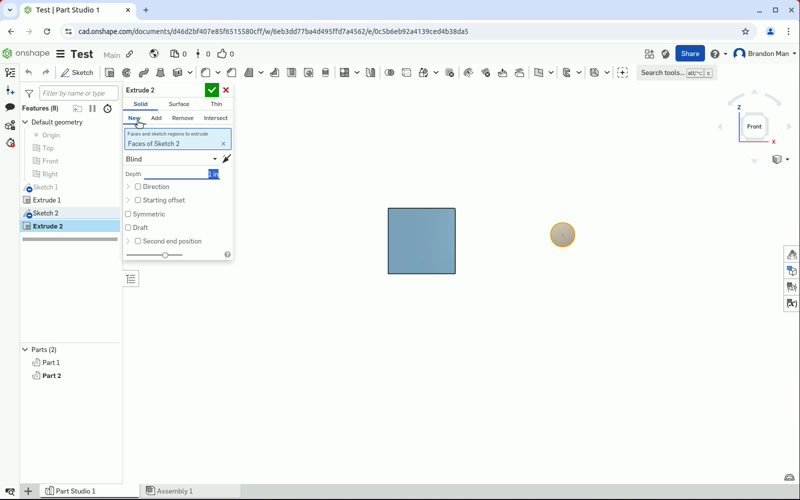
text(3.611)
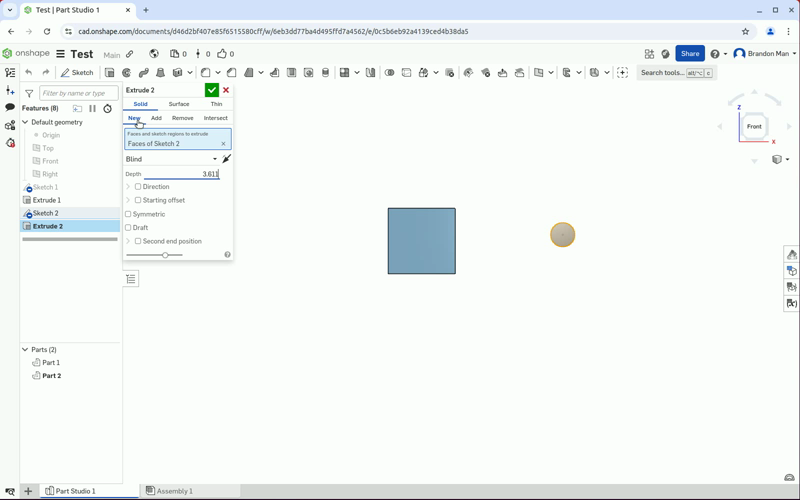
key(enter)
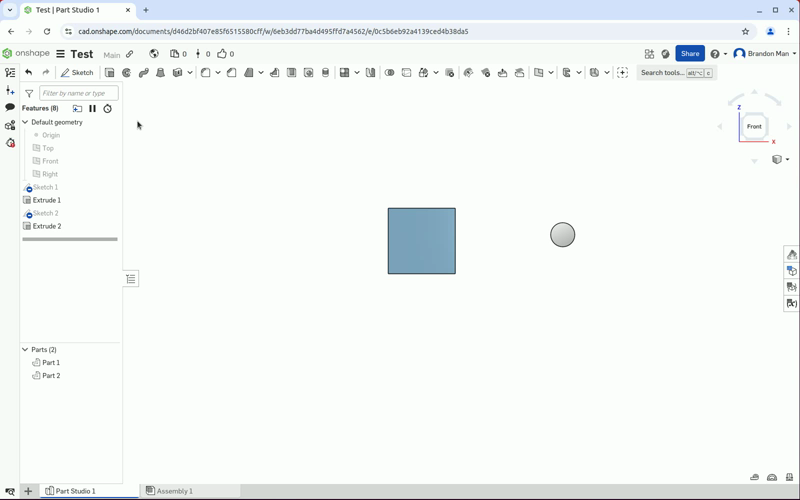
key(shift+h)
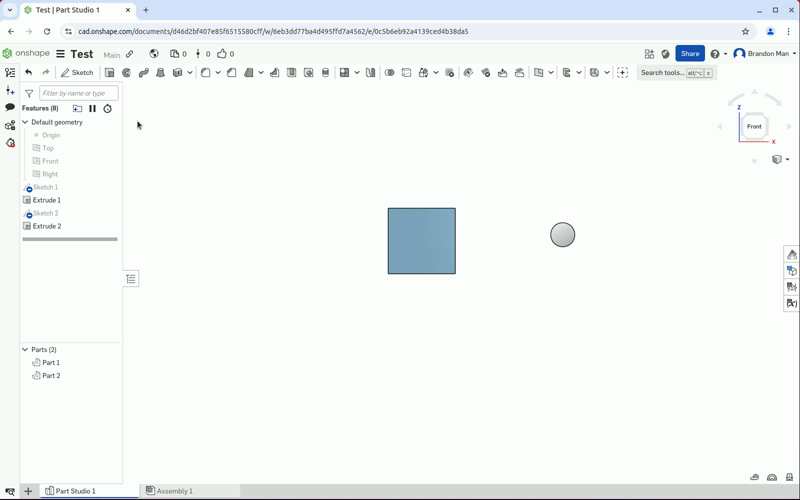
key(shift+h)
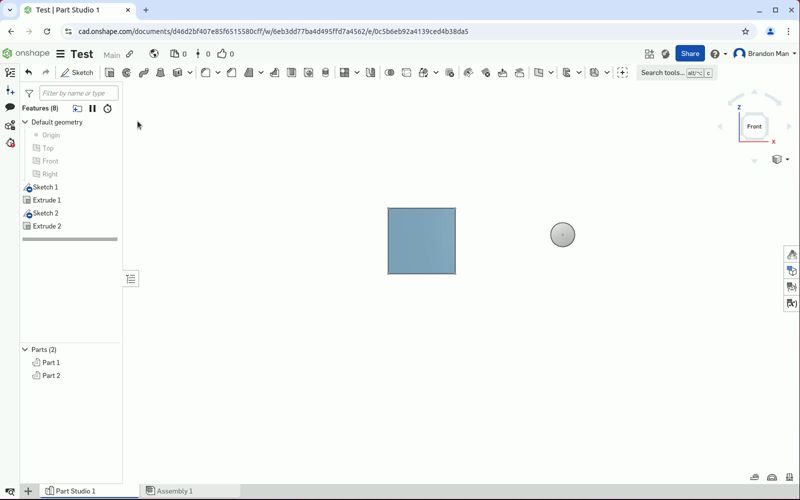
key(shift+7)
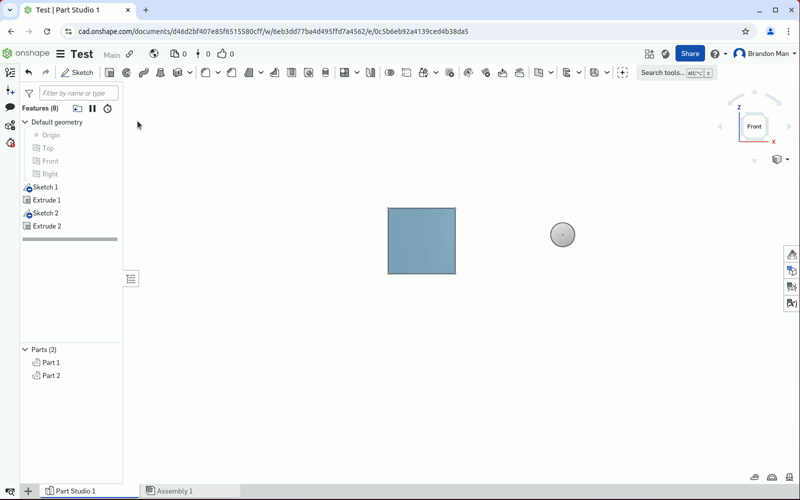
key(left, 2)
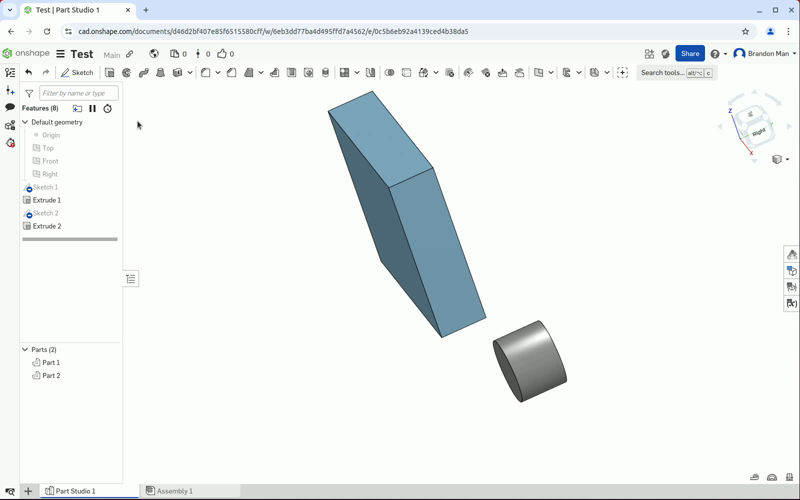
key(down, 2)
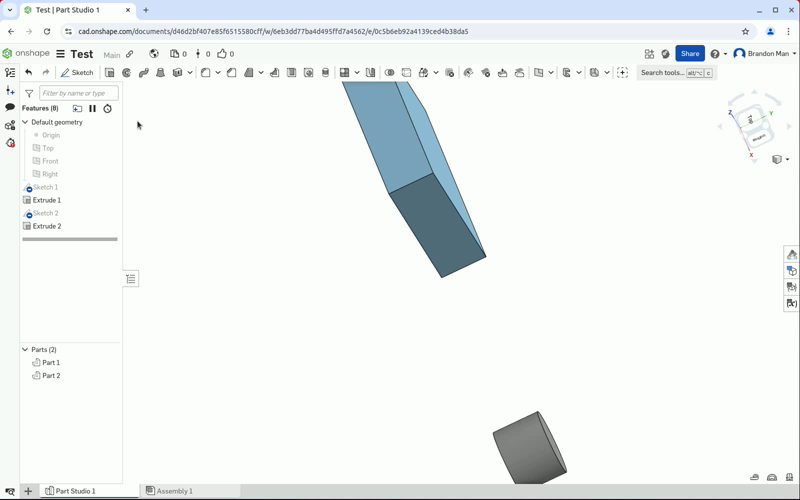
key(up, 2)
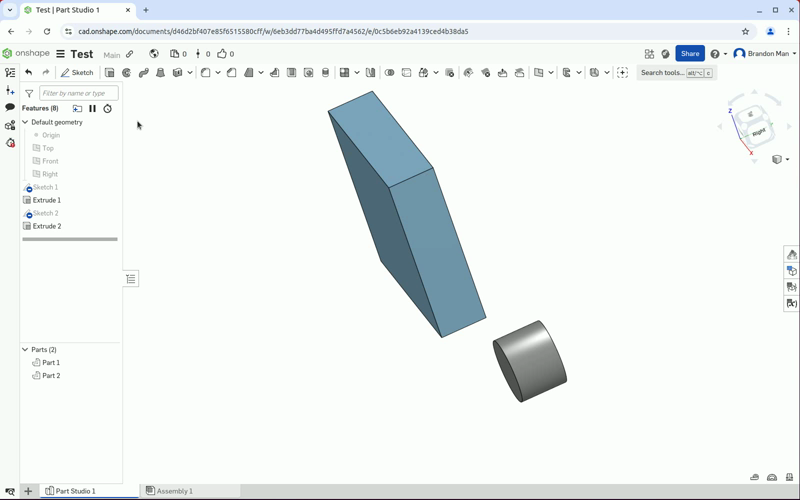
key(right, 2)
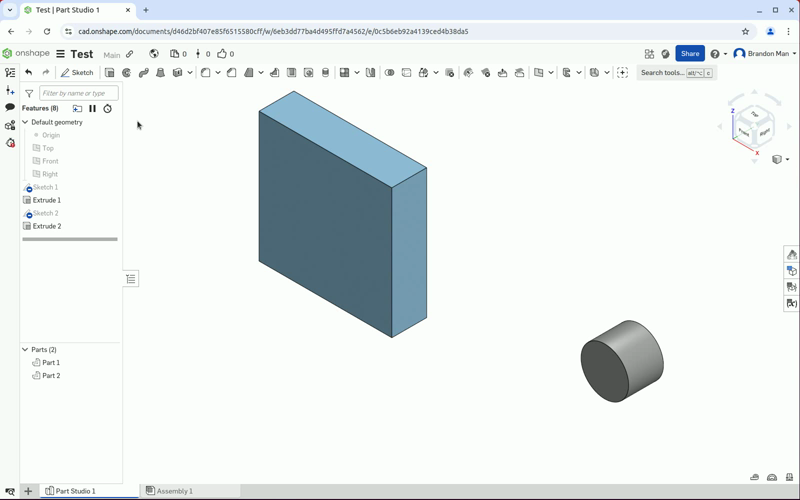
mouse_move(73, 189)
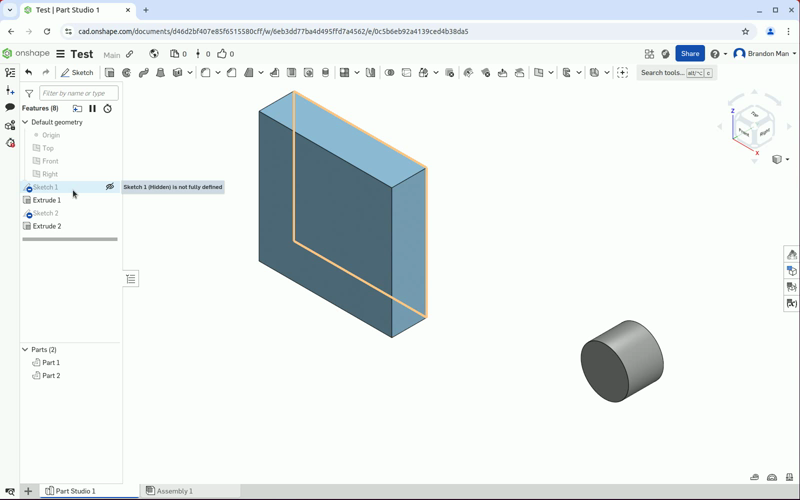
click(73, 189)